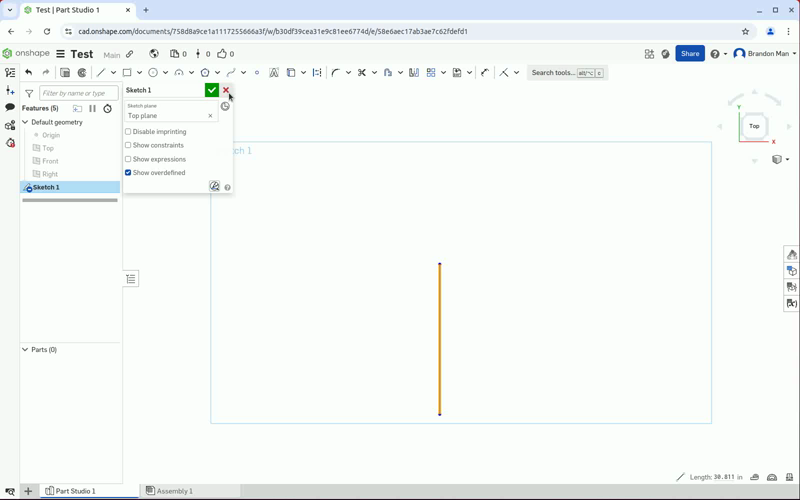
key(shift+h)
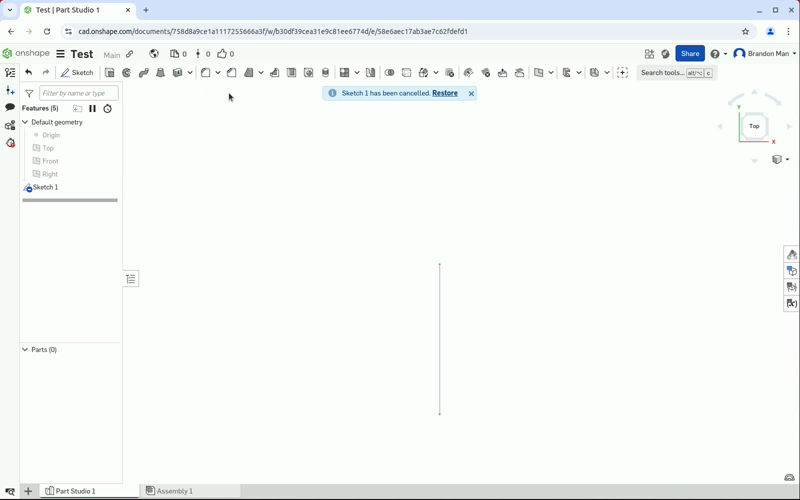
key(shift+s)
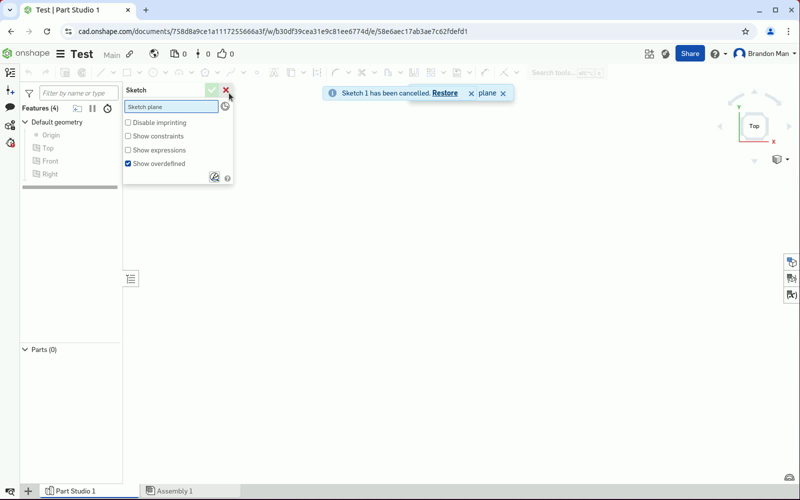
mouse_move(73, 150)
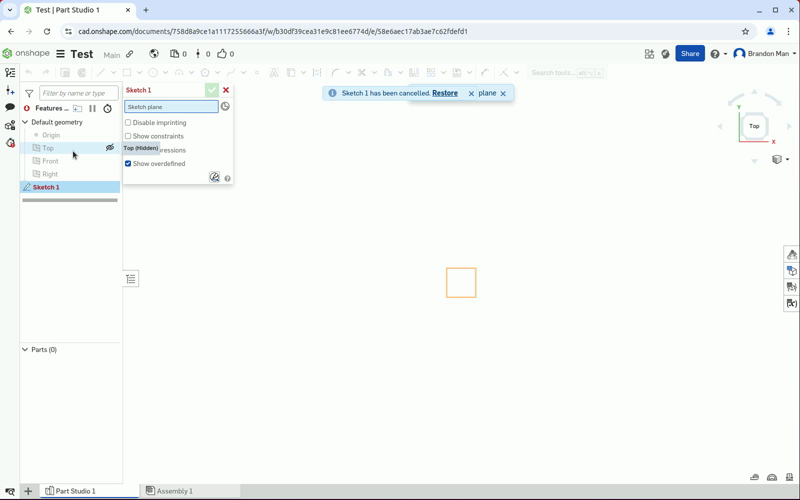
click(73, 150)
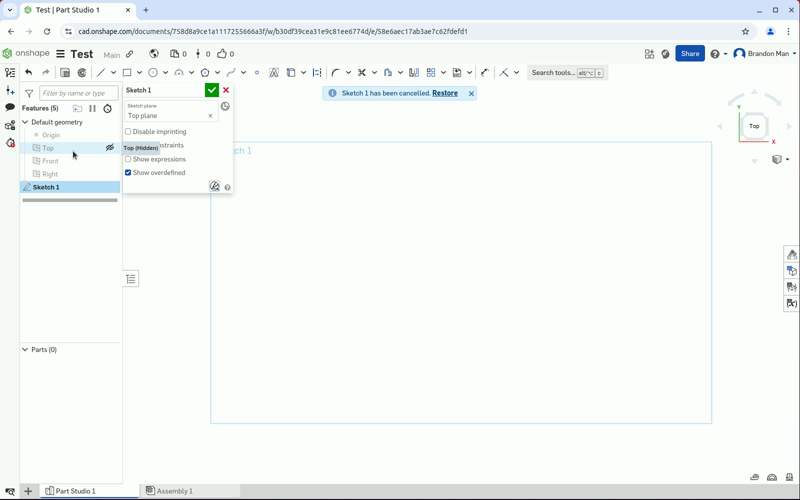
mouse_move(73, 352)
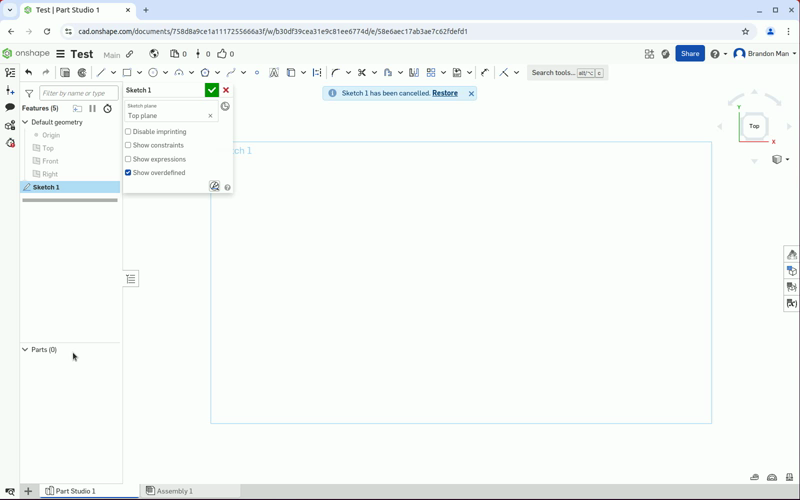
key(y)
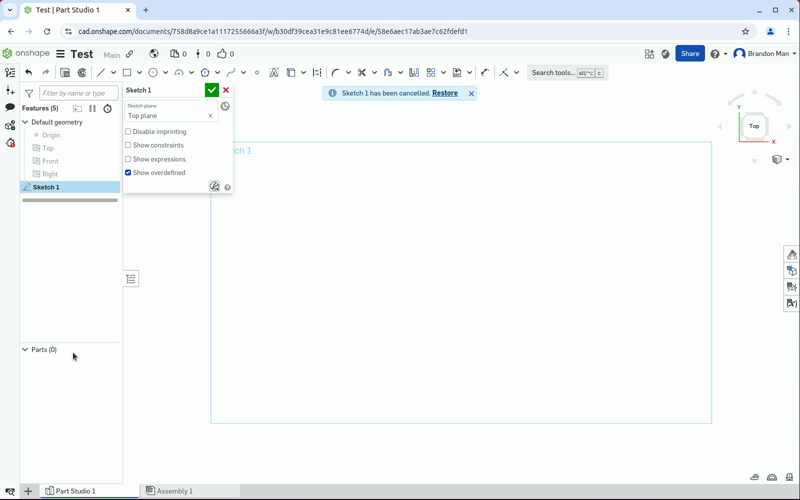
key(l)
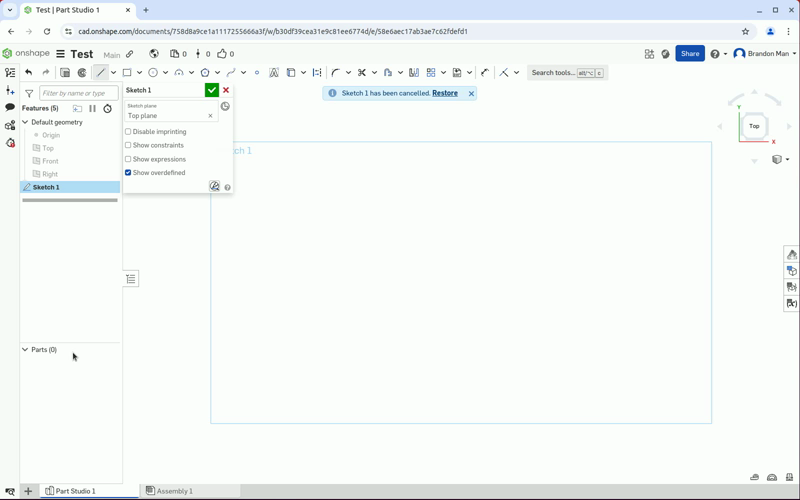
key_down(shift)
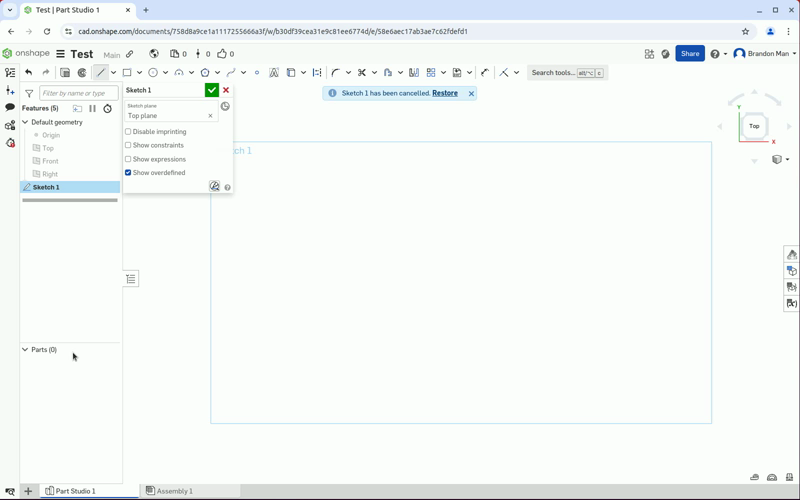
mouse_move(410, 395)
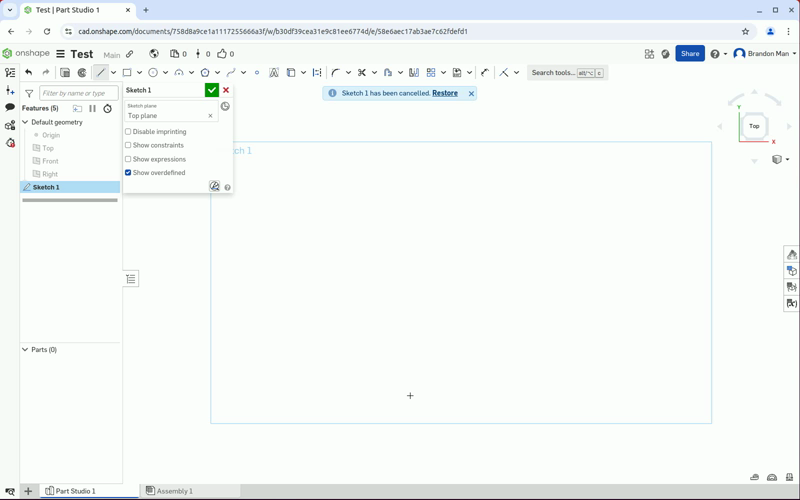
click(410, 395)
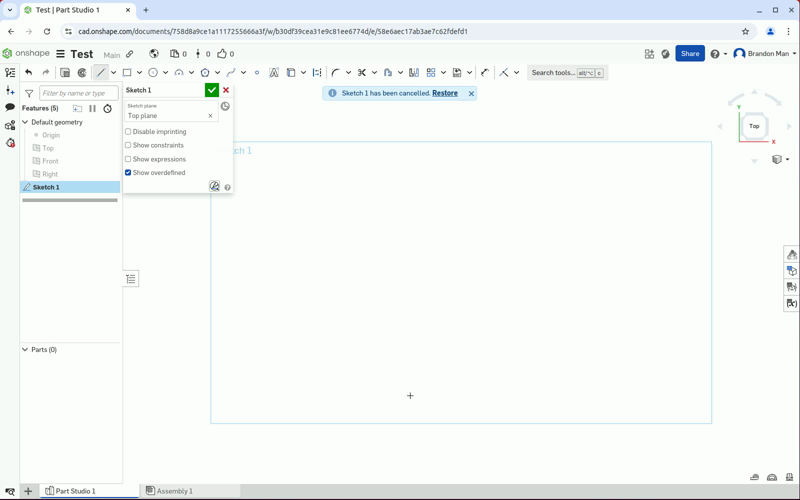
key_up(shift)
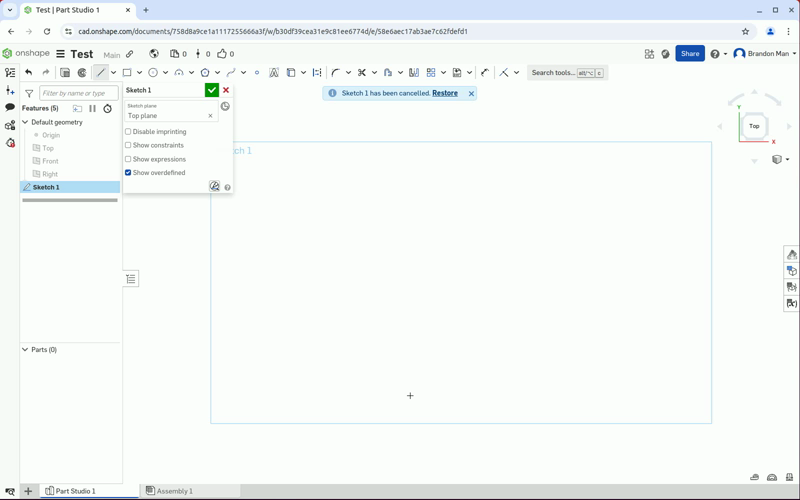
key_down(shift)
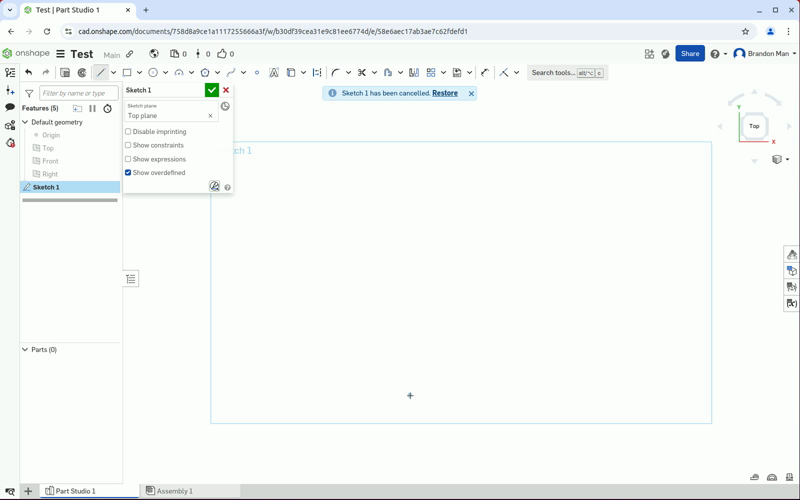
mouse_move(510, 395)
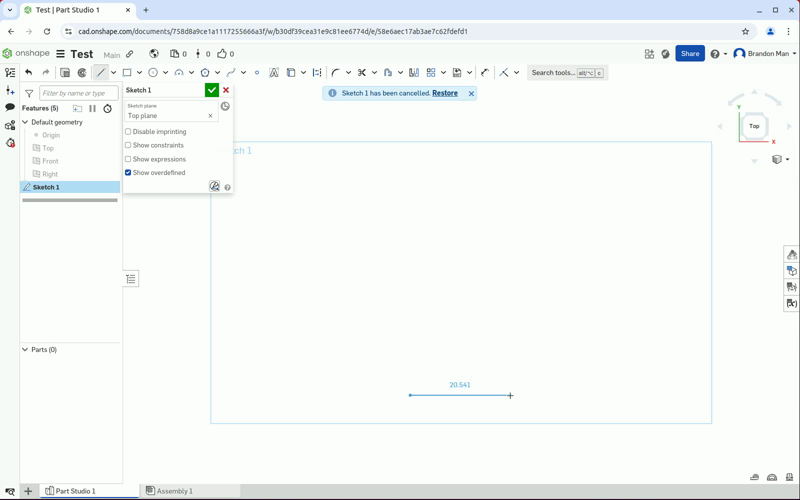
click(510, 395)
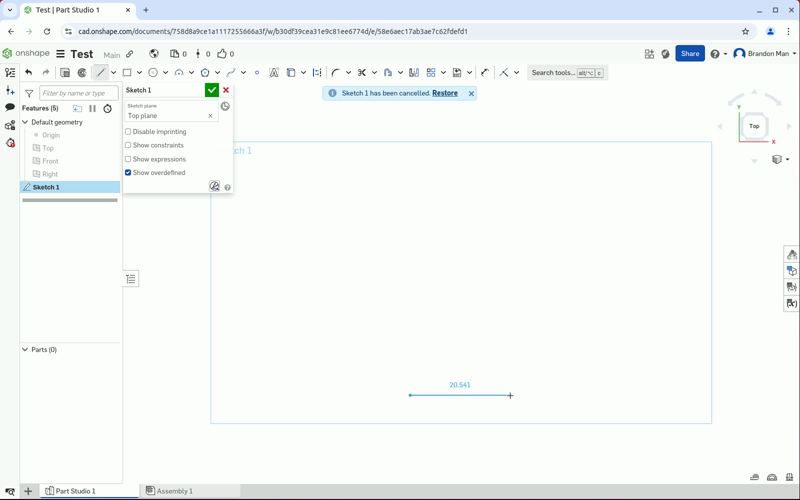
key_up(shift)
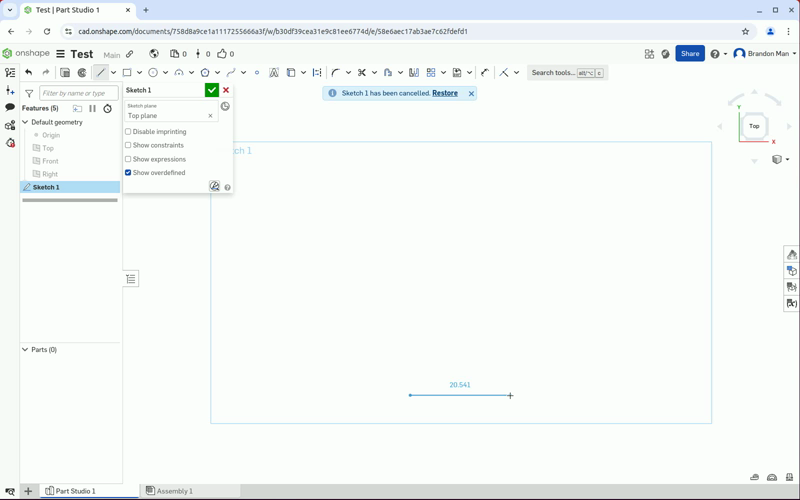
key_down(shift)
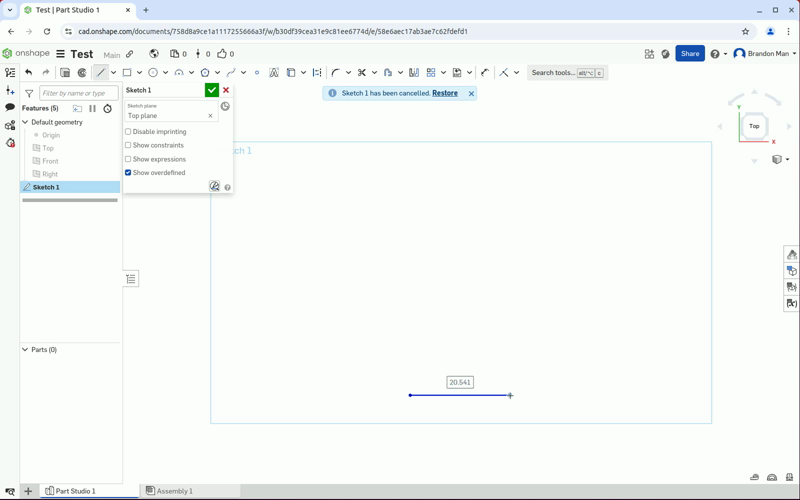
mouse_move(510, 237)
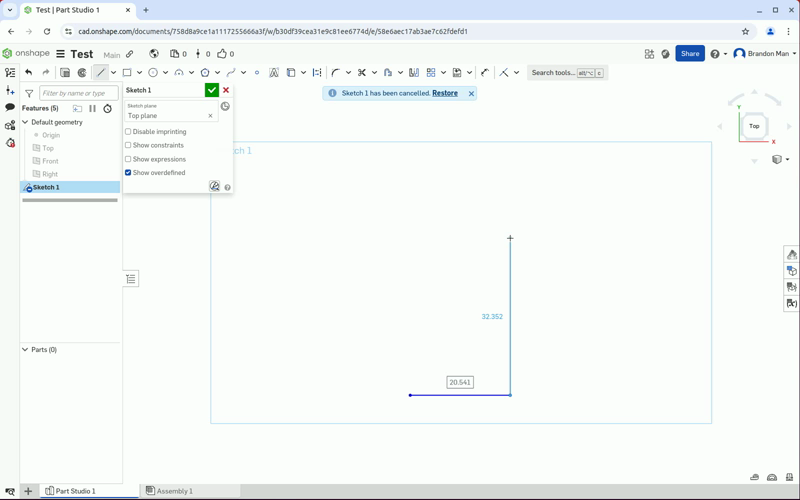
click(510, 237)
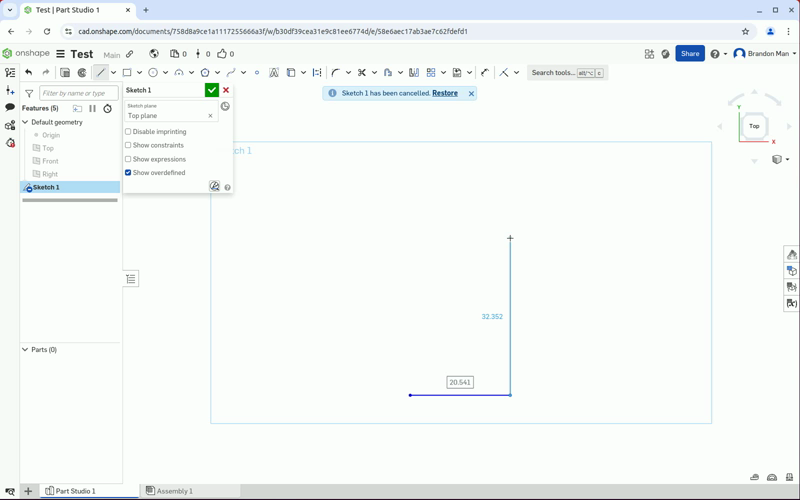
key_up(shift)
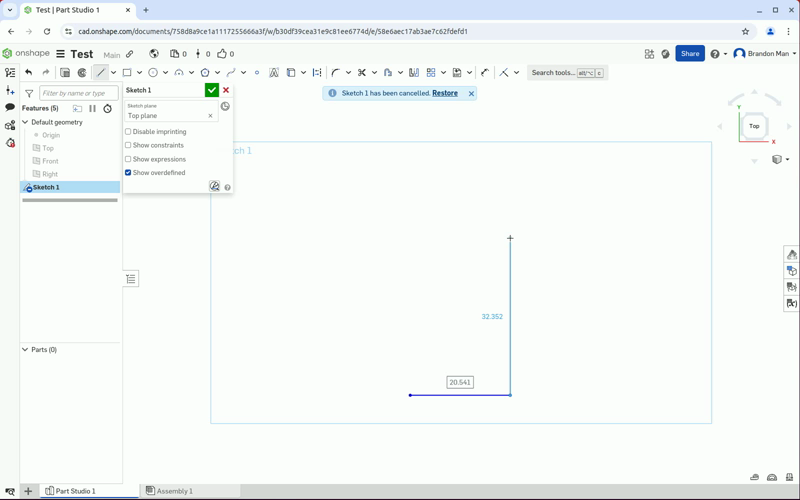
key_down(shift)
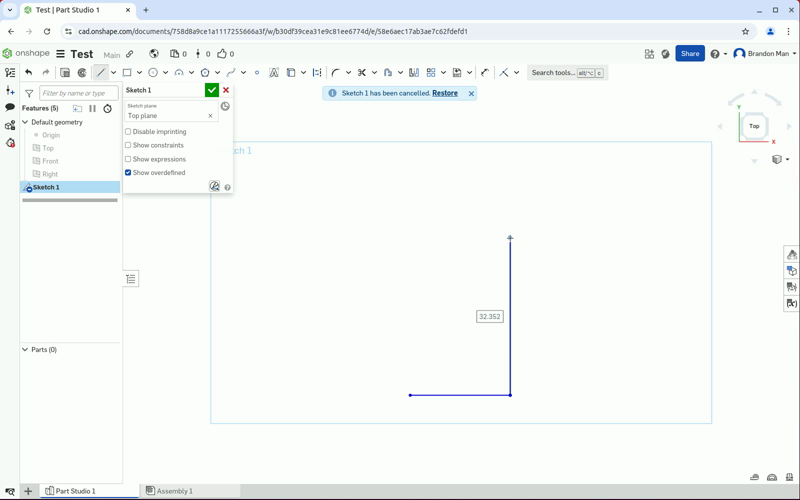
mouse_move(410, 237)
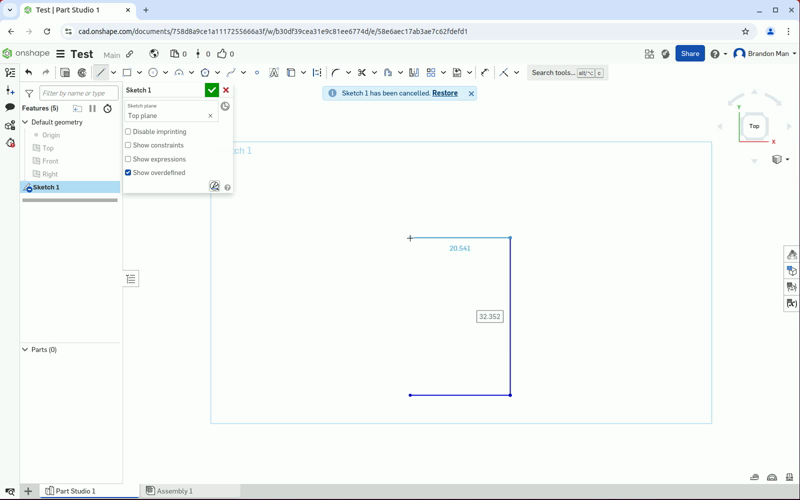
click(410, 237)
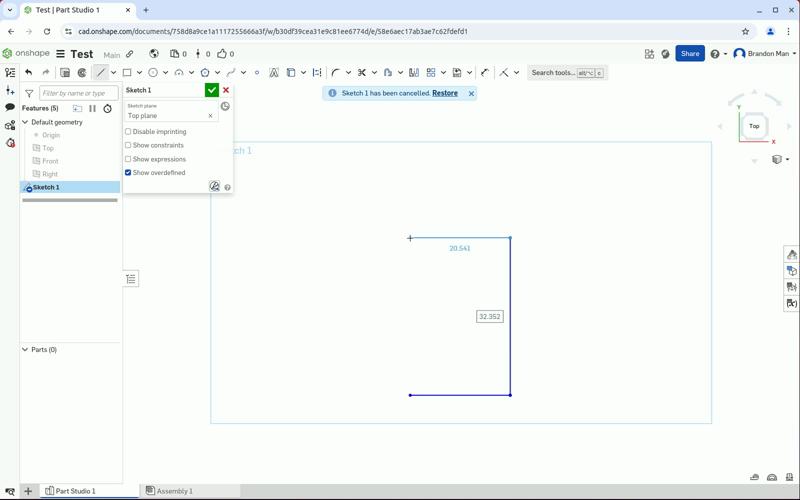
key_up(shift)
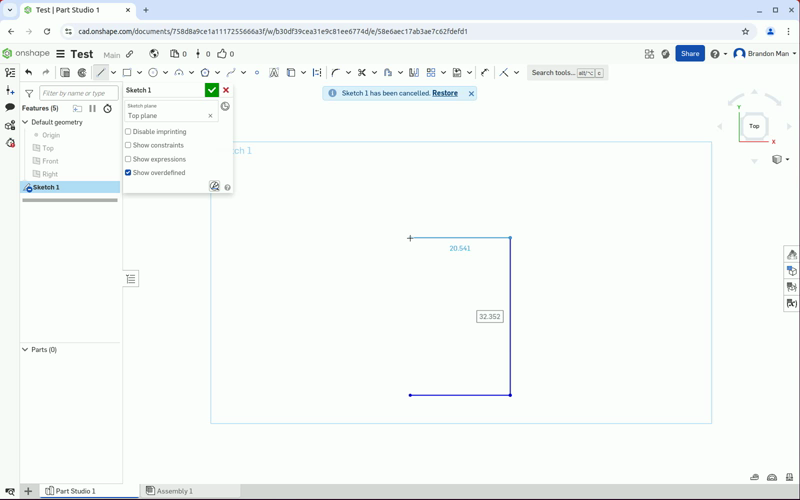
key_down(shift)
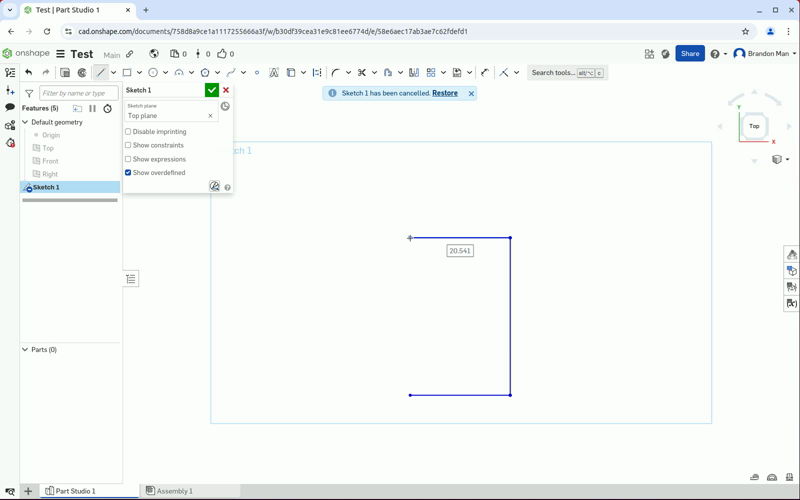
mouse_move(410, 395)
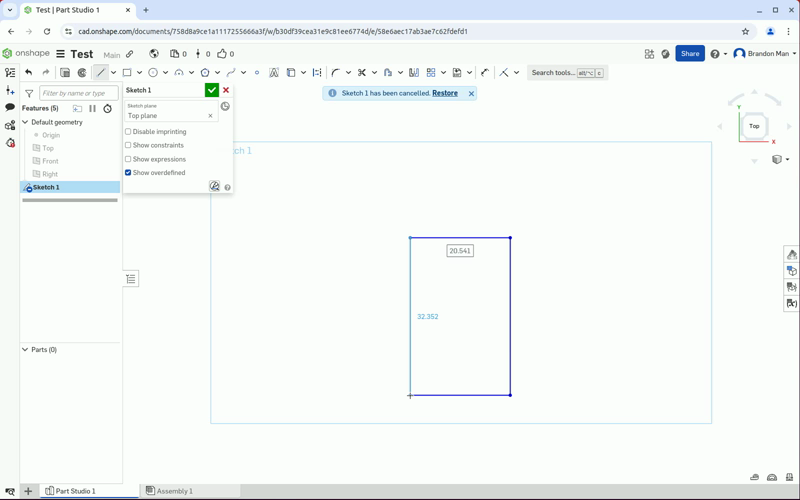
key_up(shift)
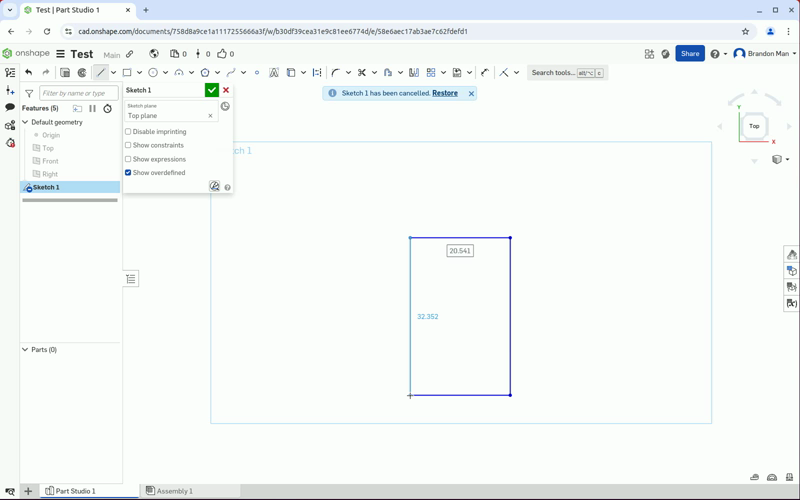
click(410, 395)
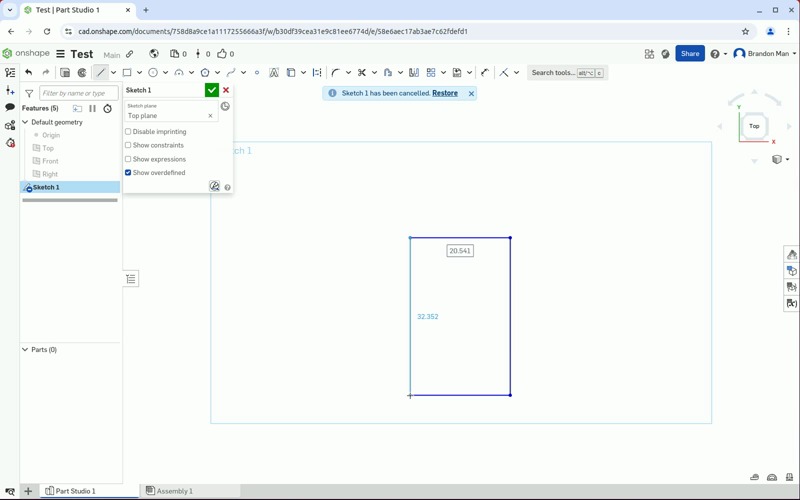
key(esc)
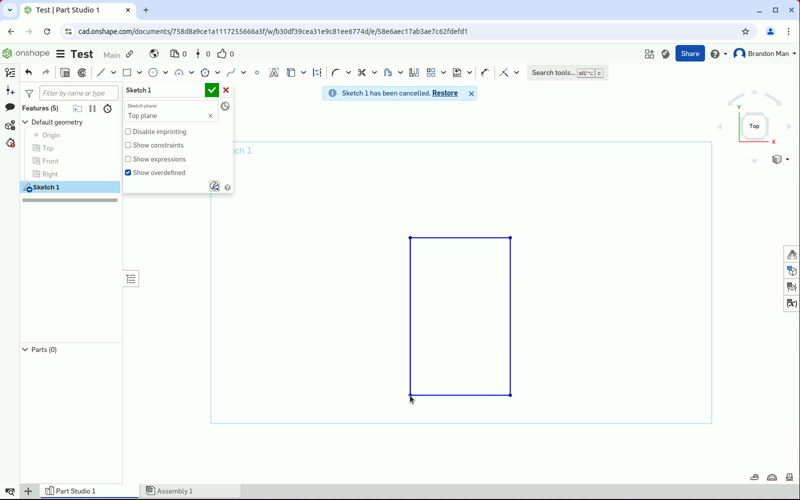
mouse_move(475, 373)
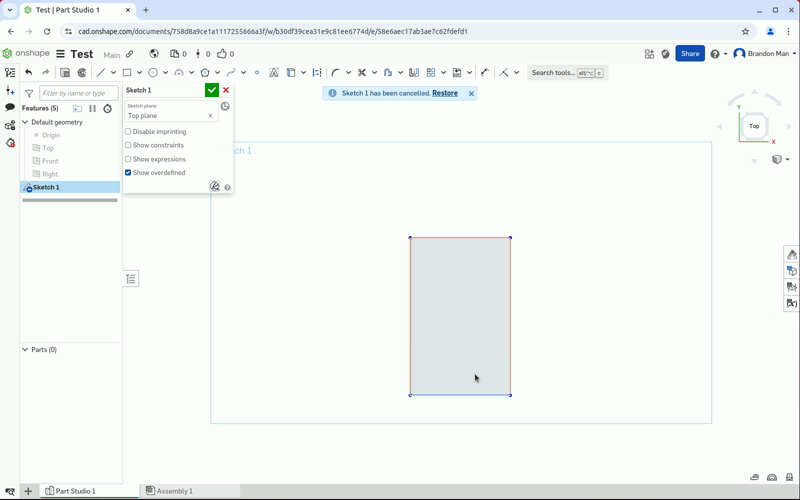
click(475, 373)
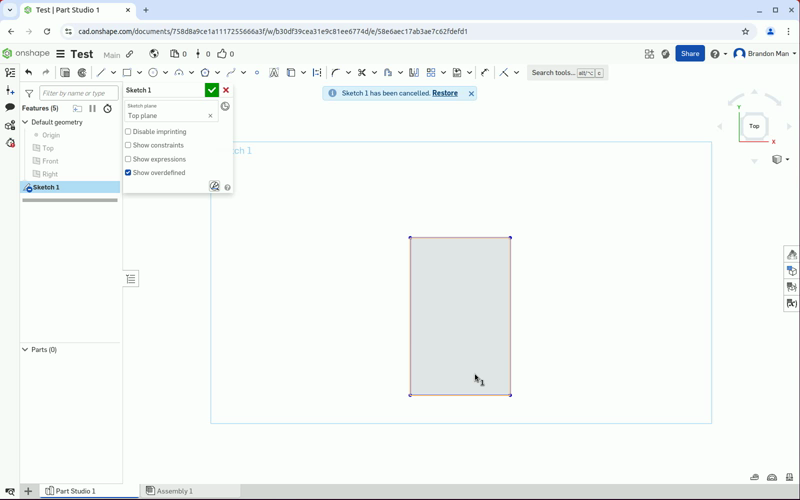
mouse_move(73, 352)
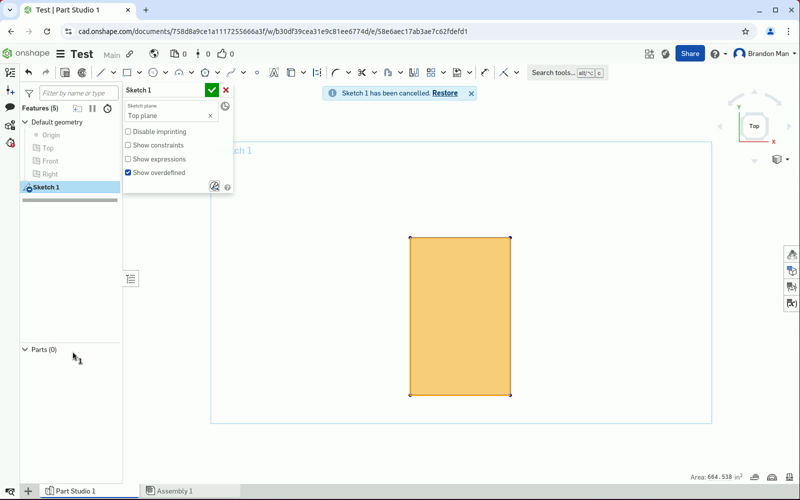
key(shift+y)
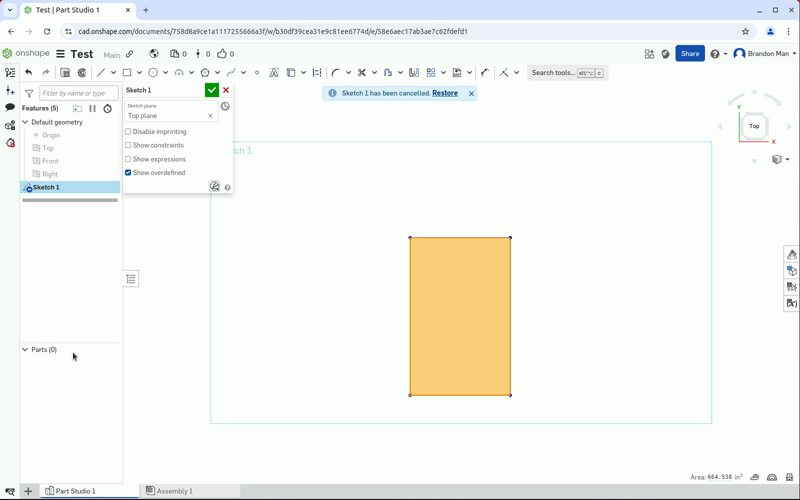
key(shift+e)
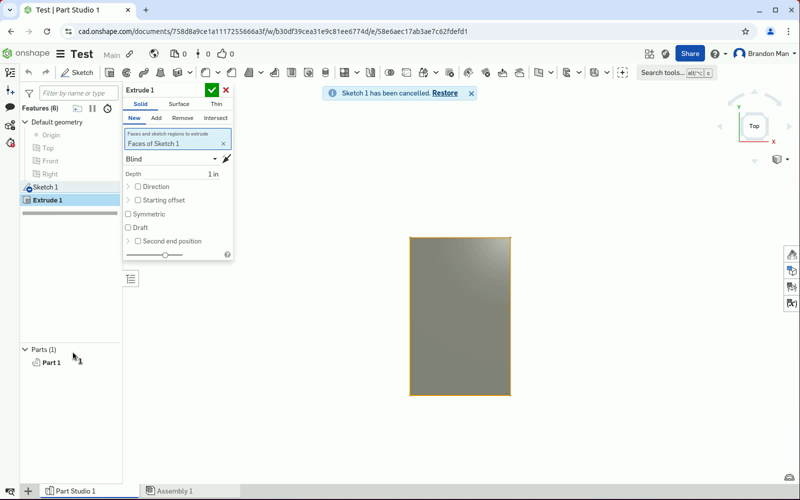
mouse_move(143, 106)
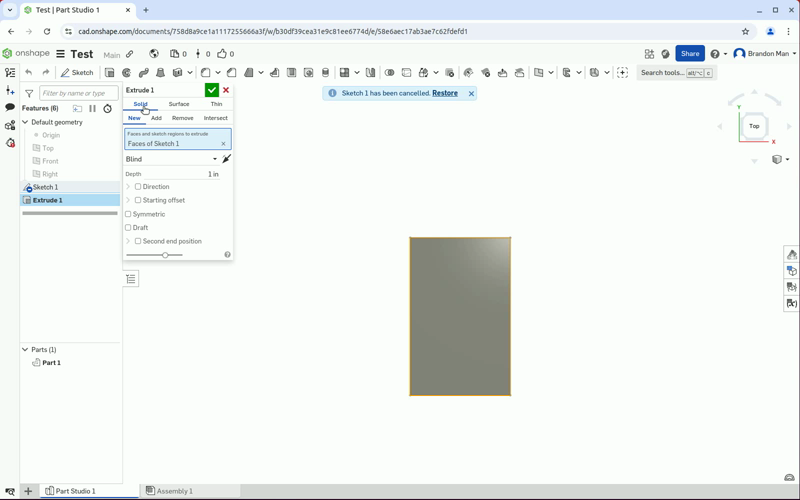
click(143, 106)
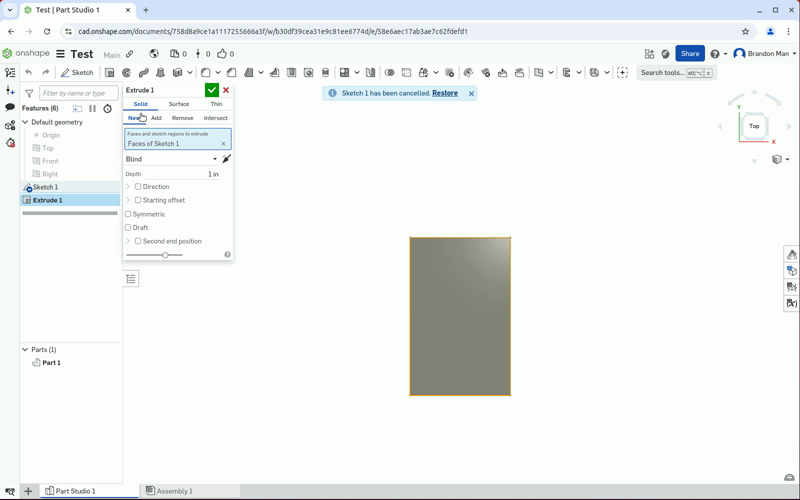
mouse_move(137, 120)
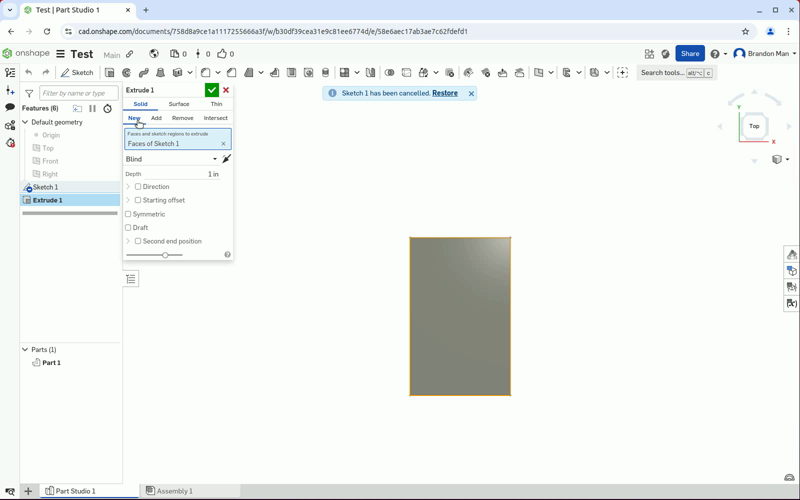
click(137, 120)
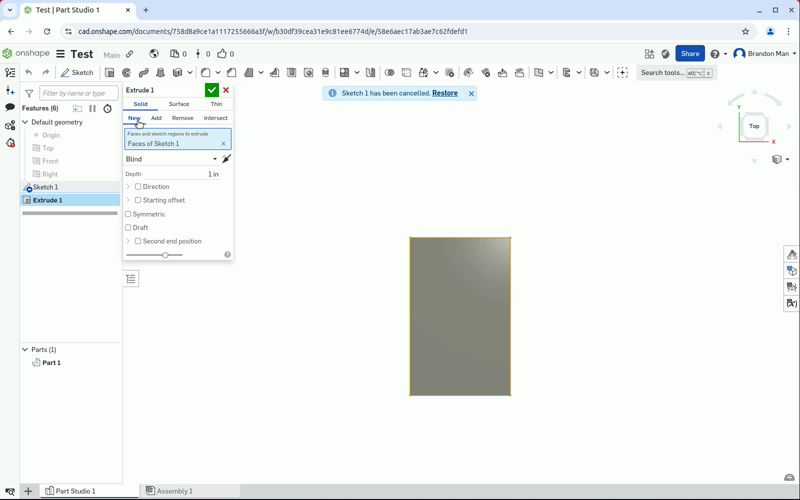
key(tab, 4)
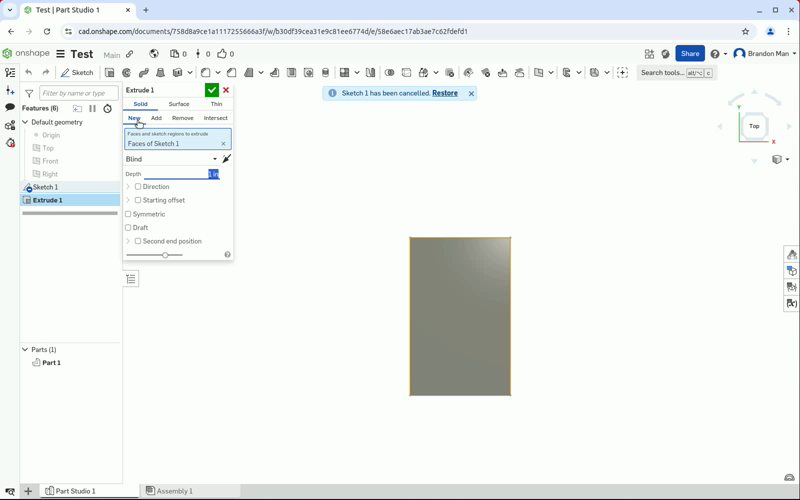
text(1.204)
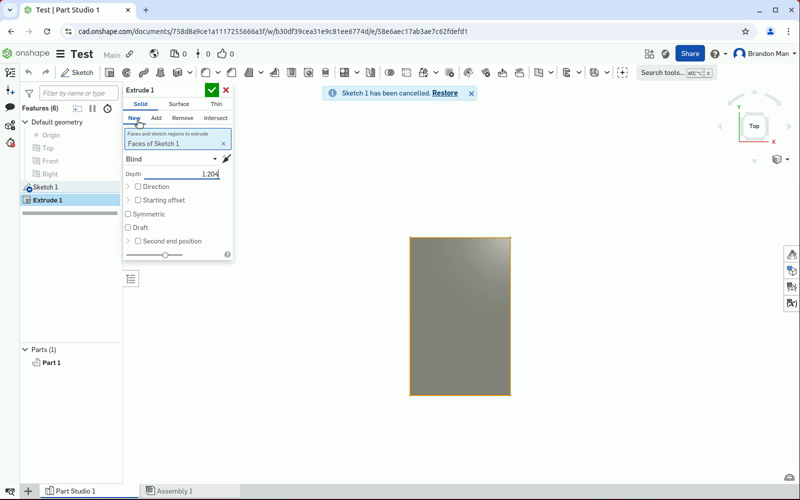
key(enter)
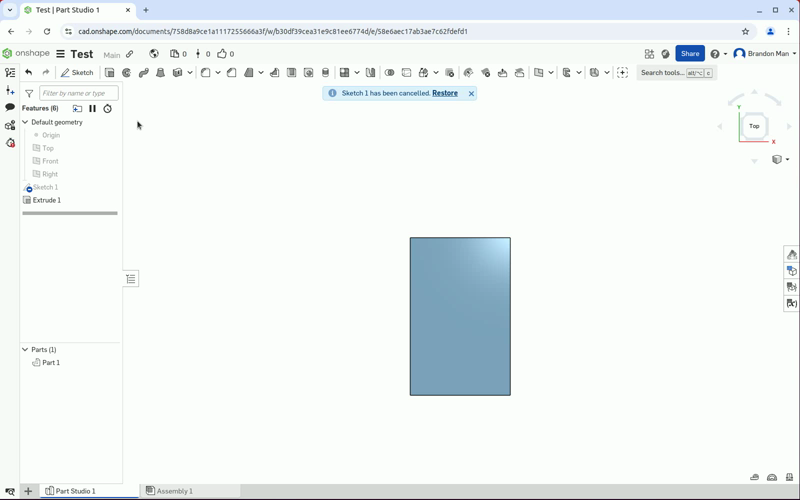
key(shift+h)
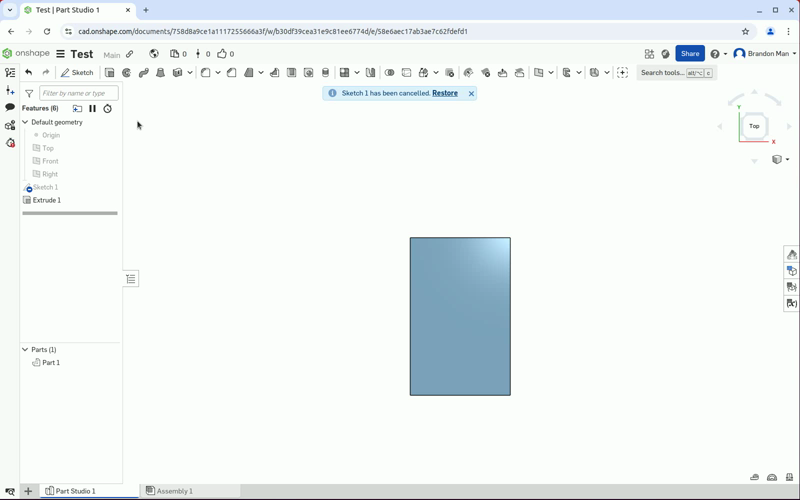
key(shift+h)
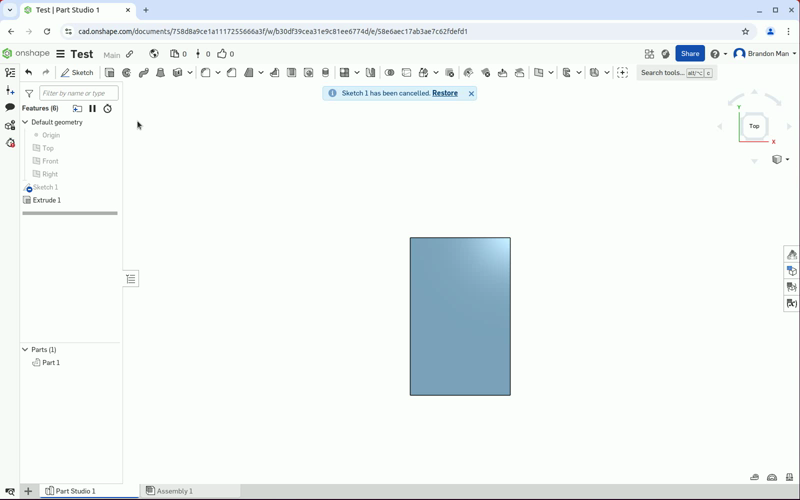
mouse_move(73, 189)
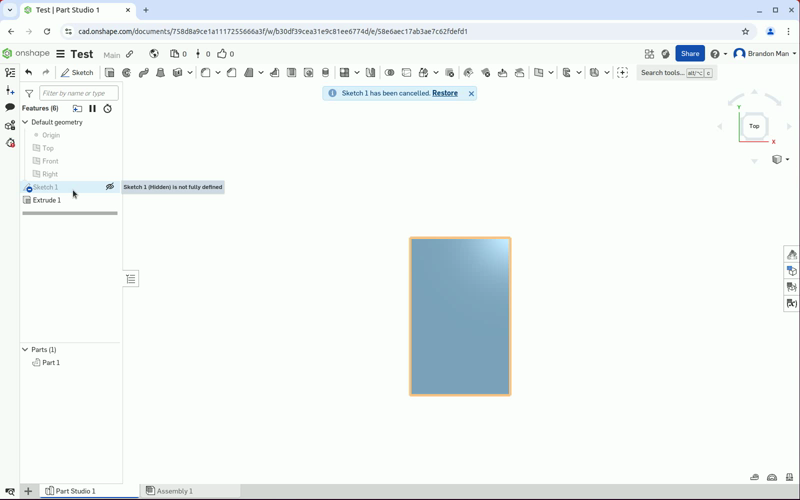
click(73, 189)
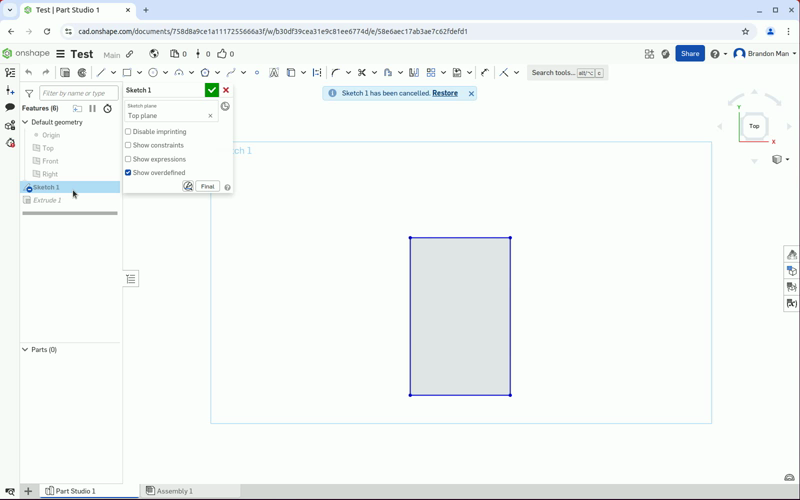
mouse_move(229, 92)
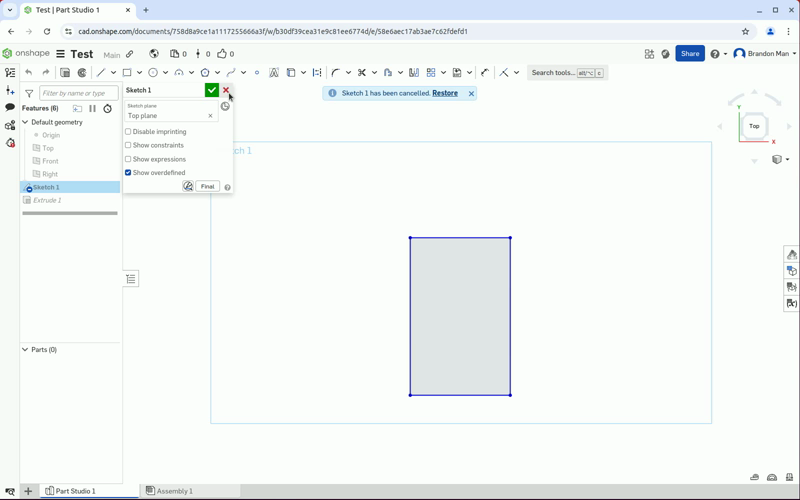
click(229, 92)
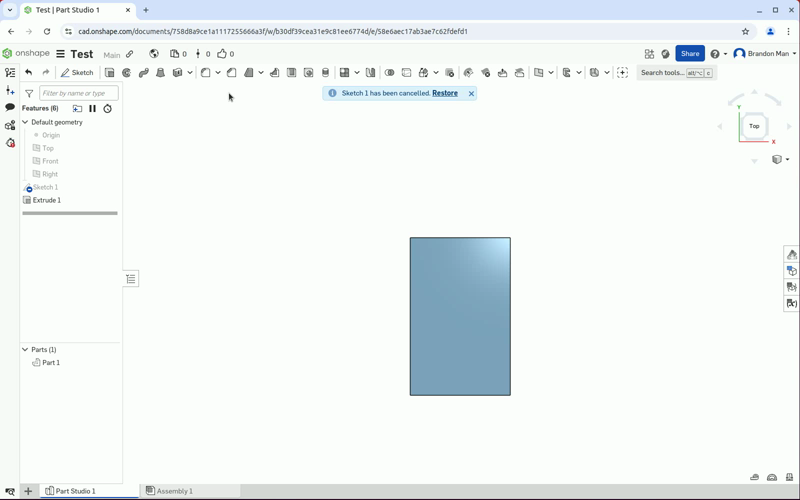
mouse_move(541, 75)
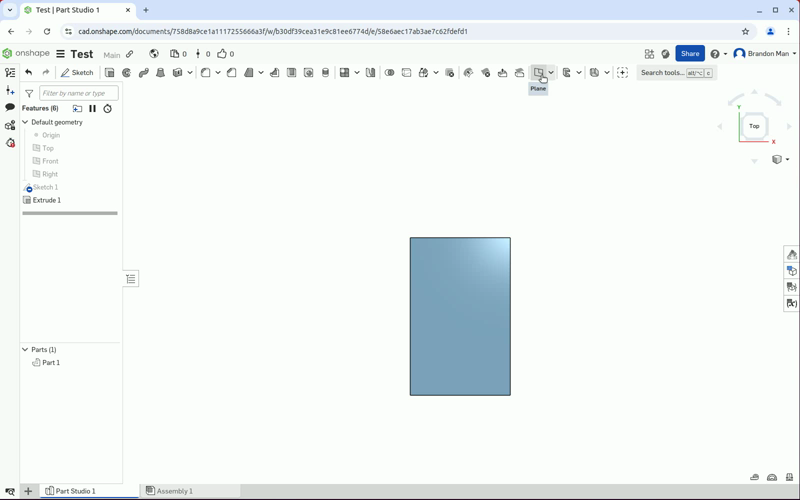
click(541, 75)
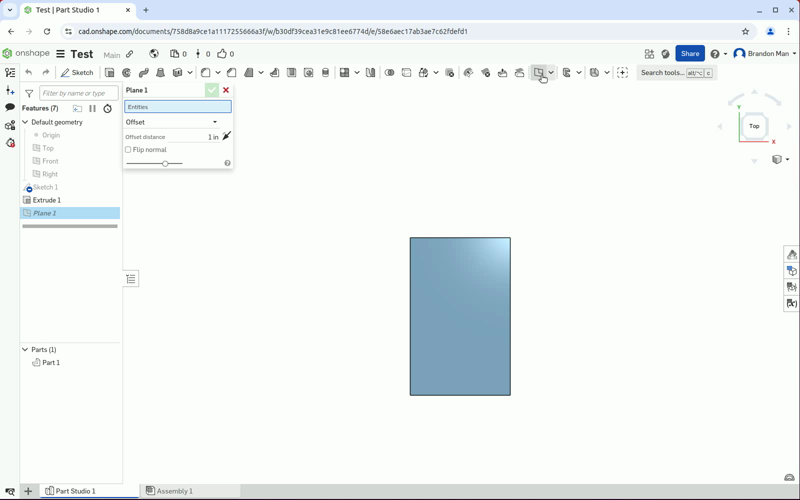
mouse_move(73, 150)
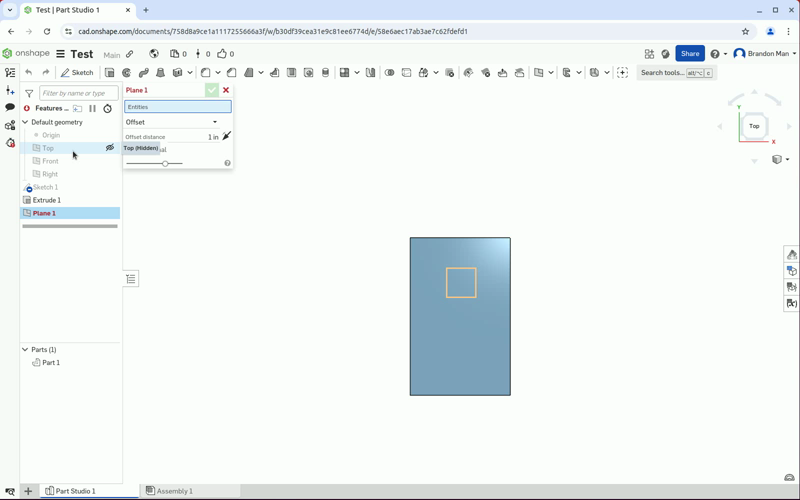
click(73, 150)
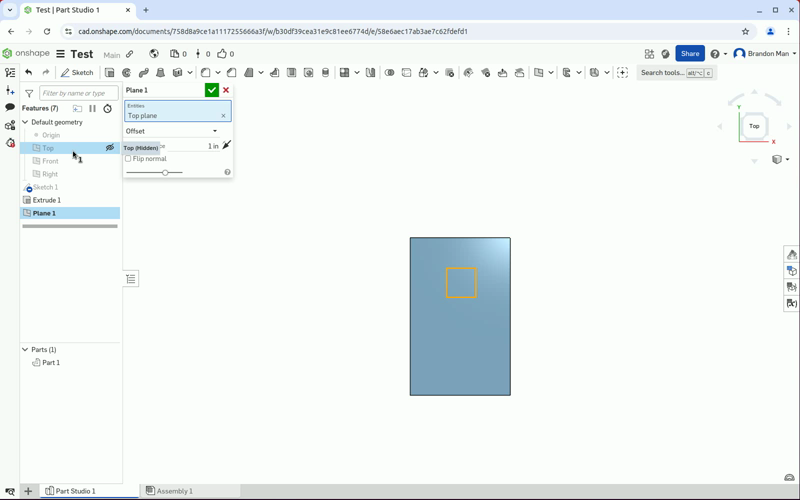
key(tab, 2)
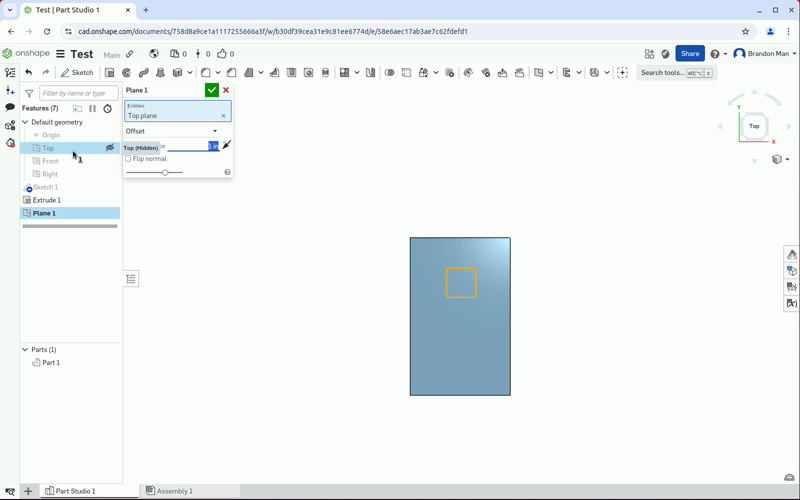
text(1.202)
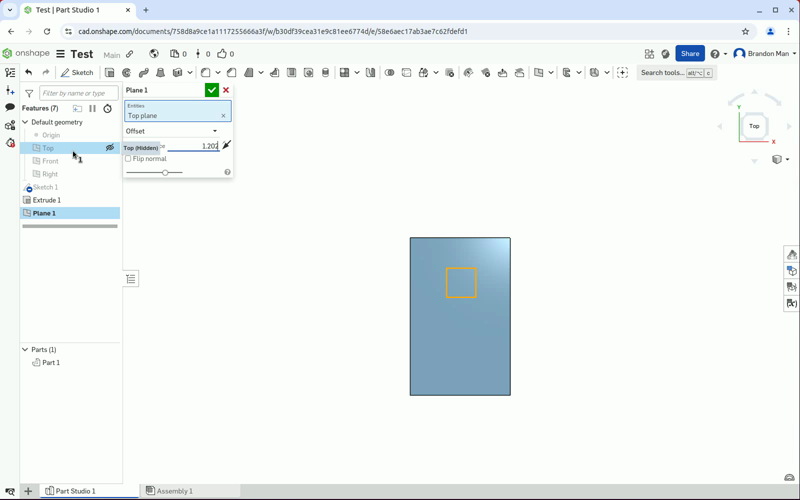
key(enter, 2)
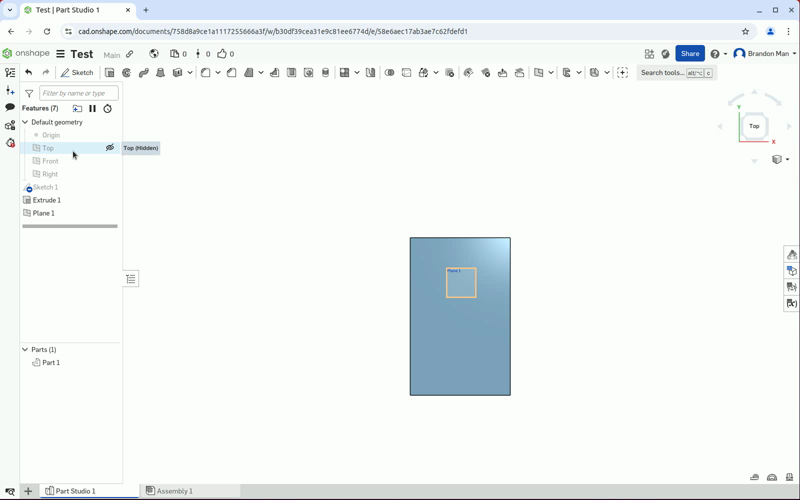
key(shift+s)
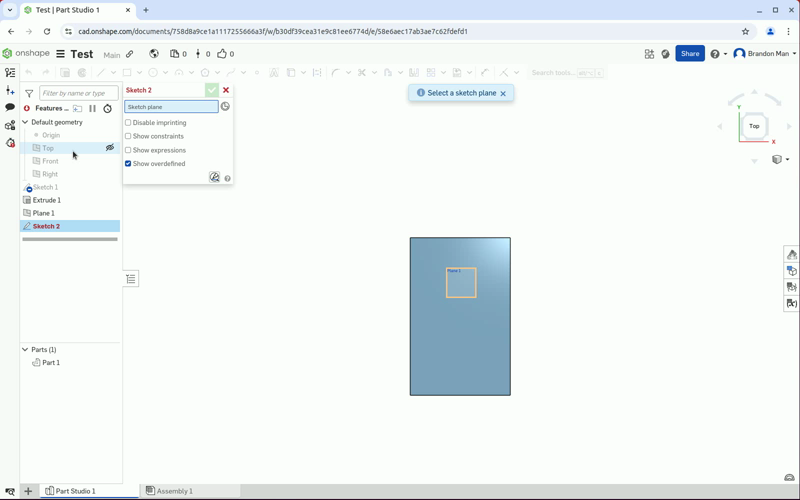
mouse_move(73, 215)
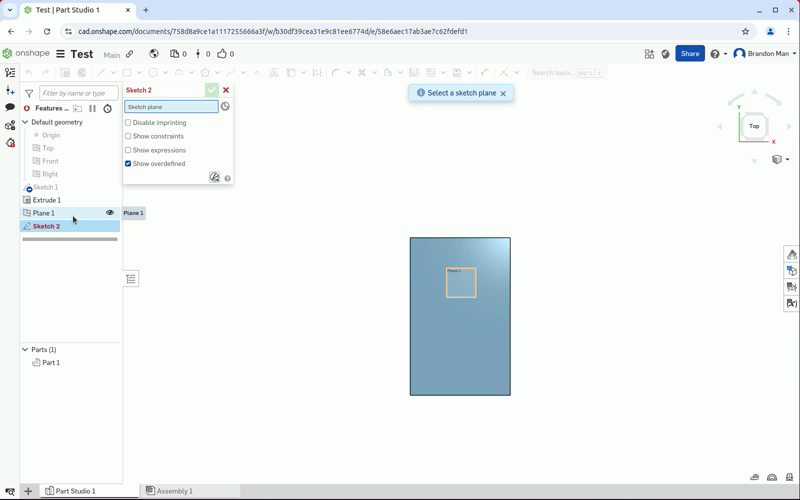
click(73, 215)
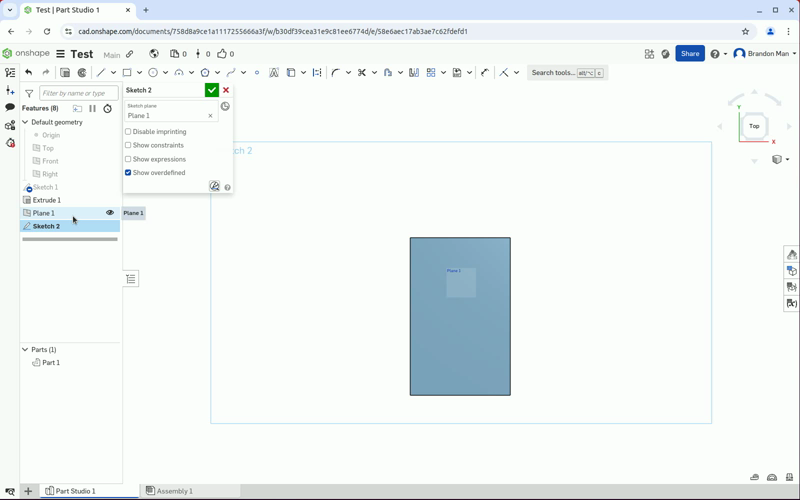
mouse_move(73, 352)
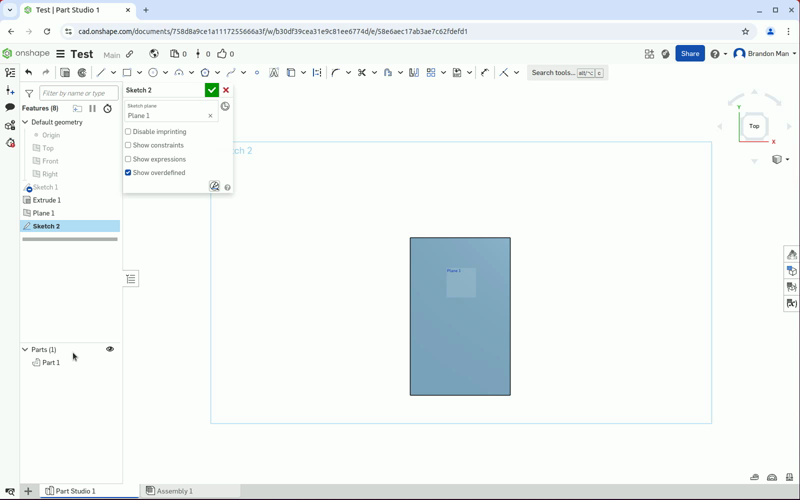
key(y)
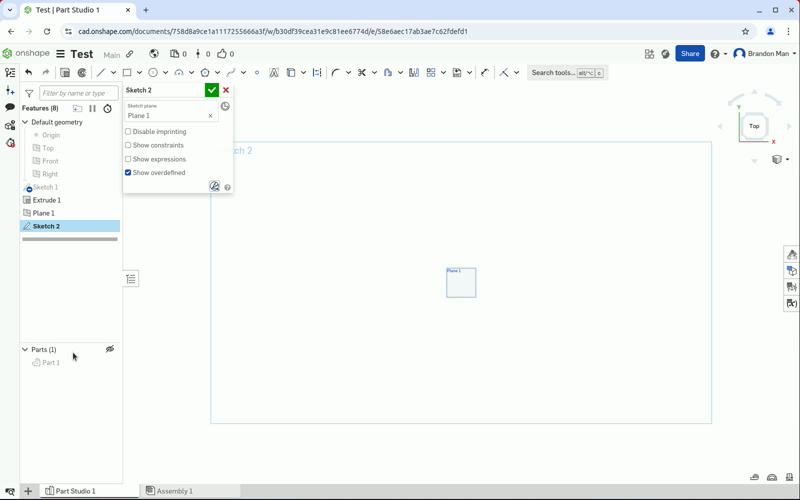
key(c)
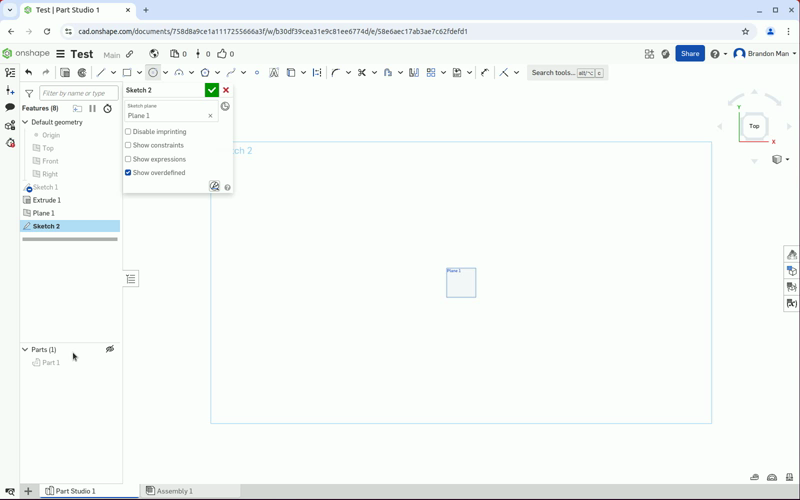
key_down(shift)
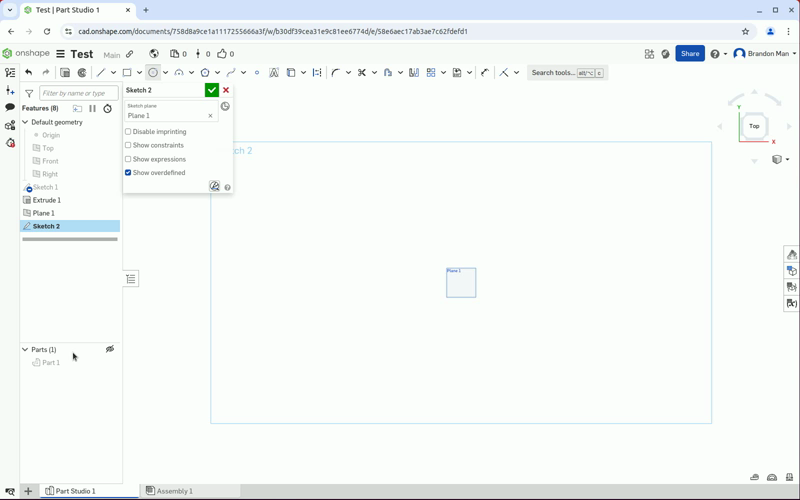
mouse_move(461, 252)
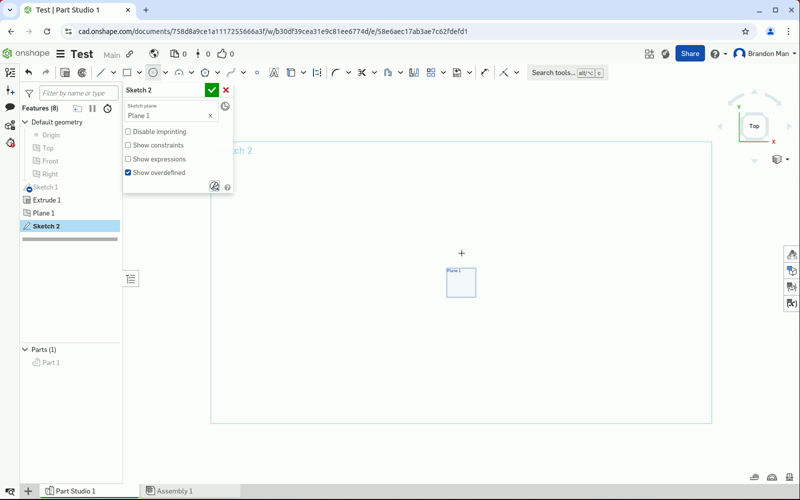
click(461, 252)
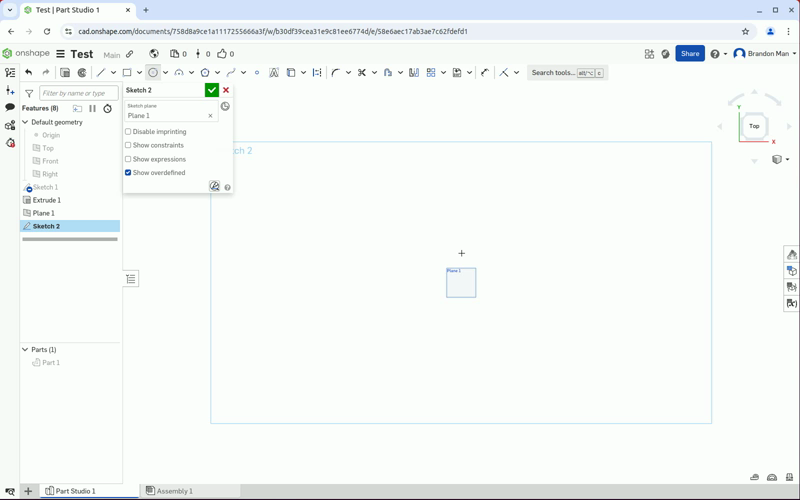
key_up(shift)
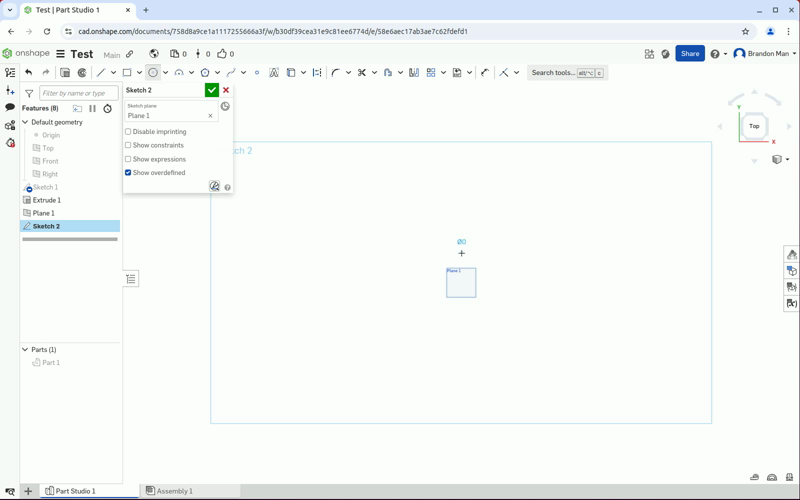
mouse_move(464, 252)
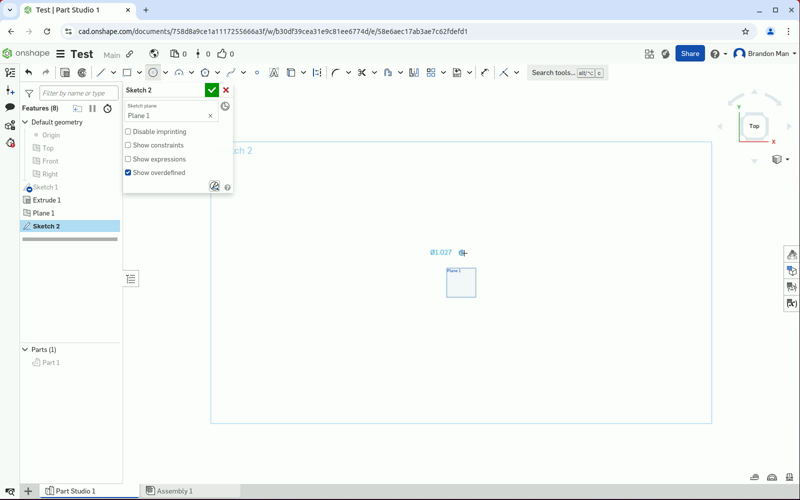
scroll(6)
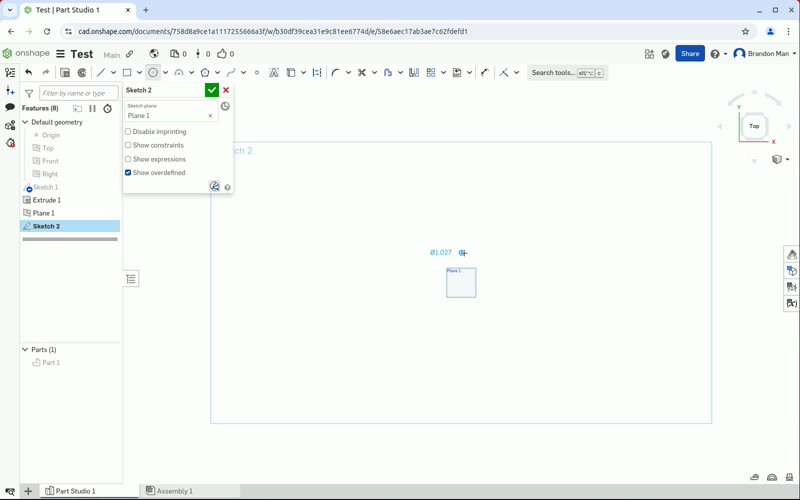
scroll(6)
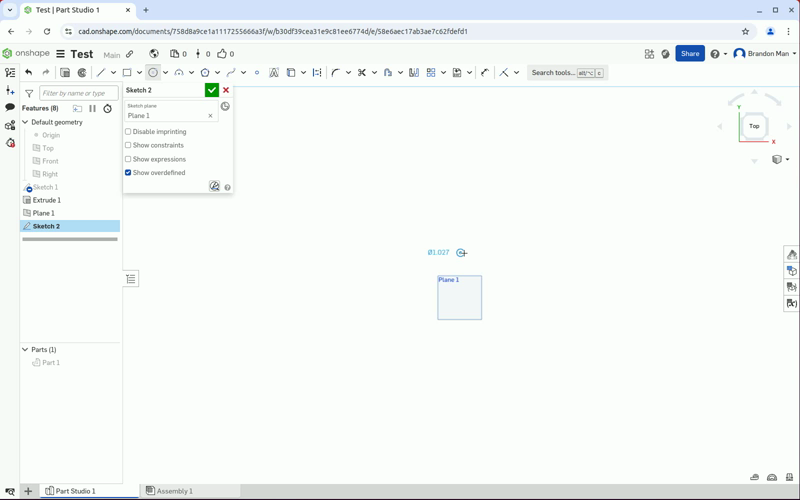
scroll(6)
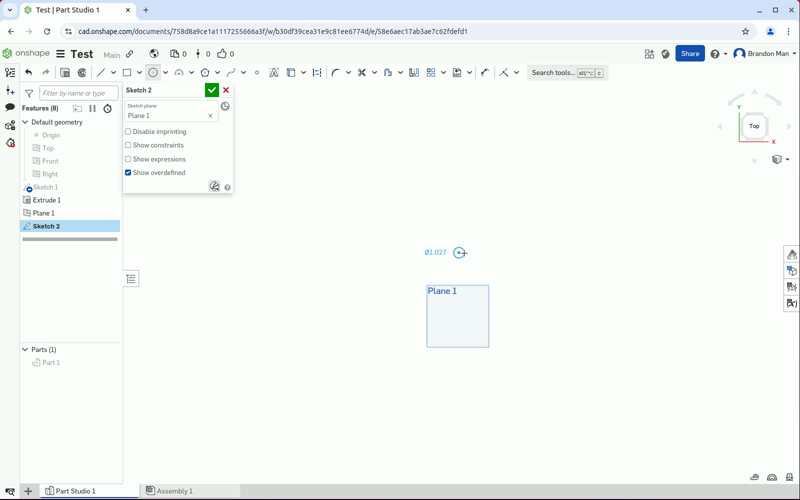
scroll(6)
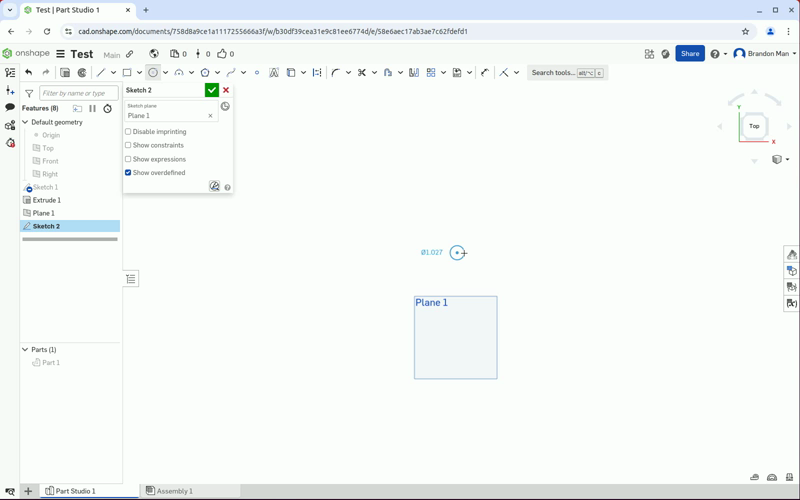
scroll(6)
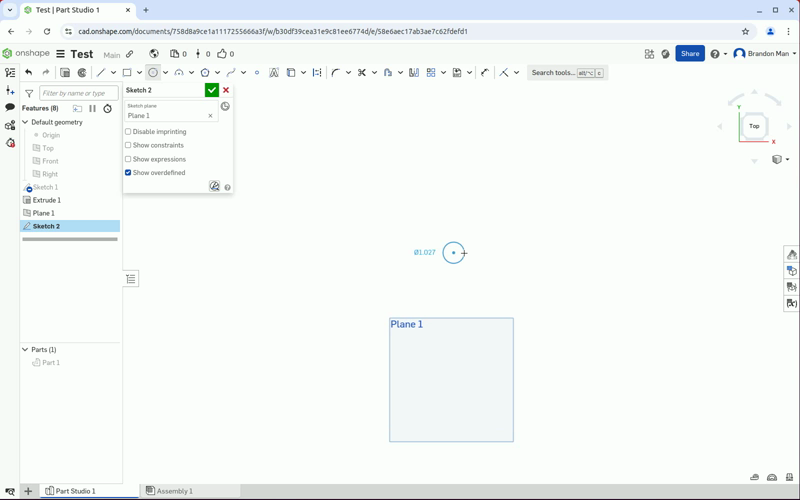
scroll(6)
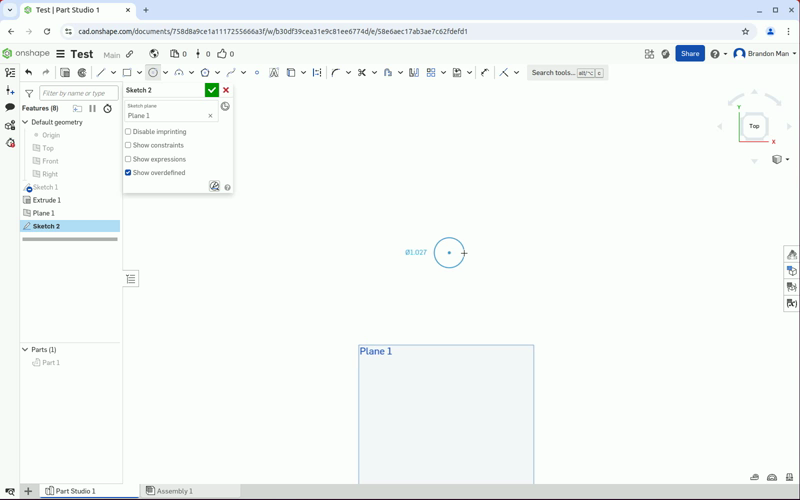
scroll(6)
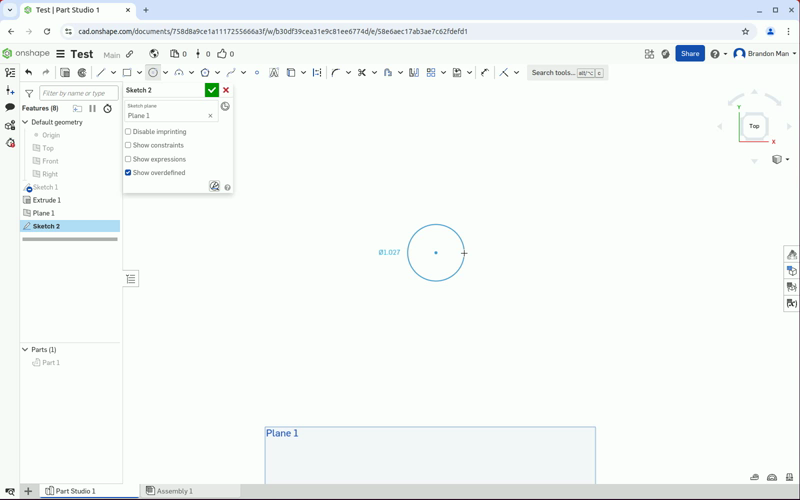
click(464, 252)
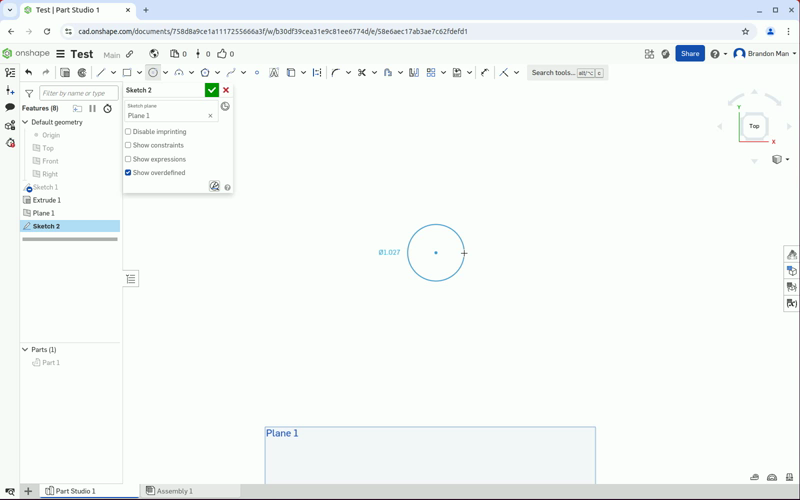
scroll(-6)
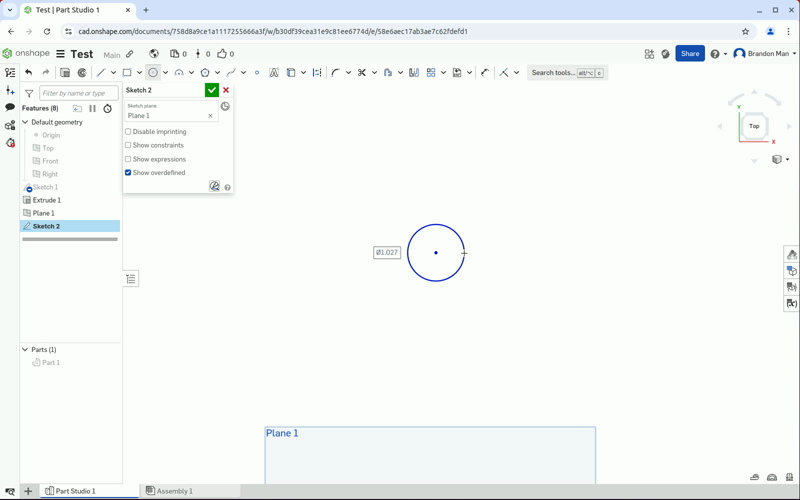
scroll(-6)
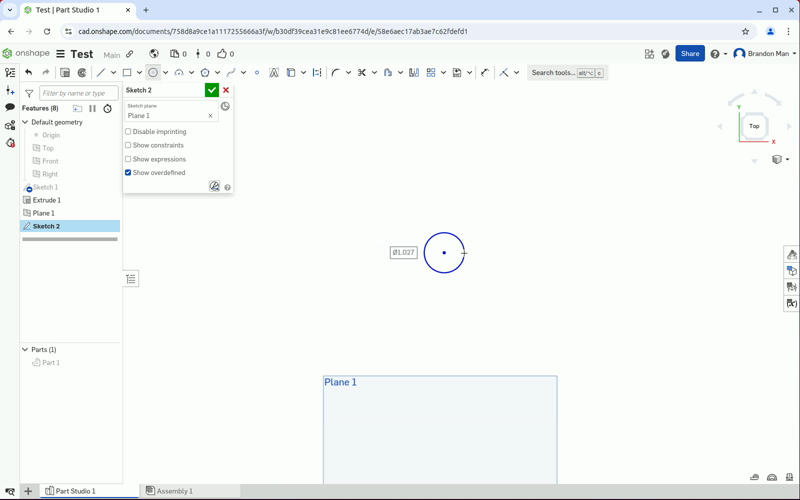
scroll(-6)
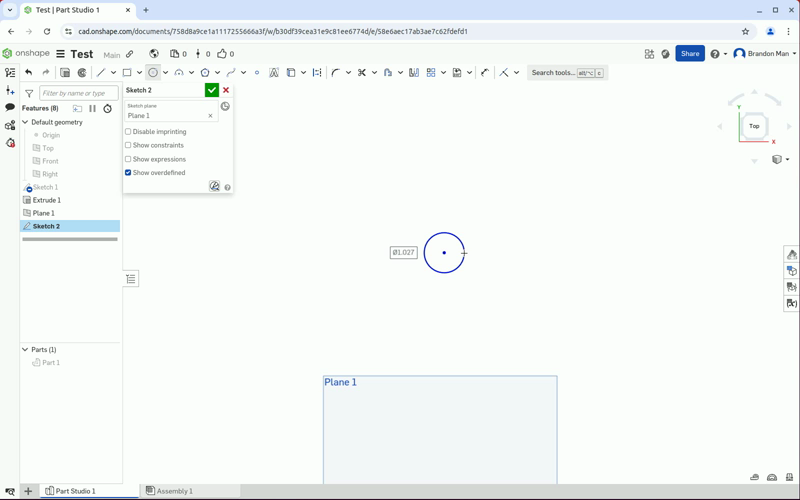
scroll(-6)
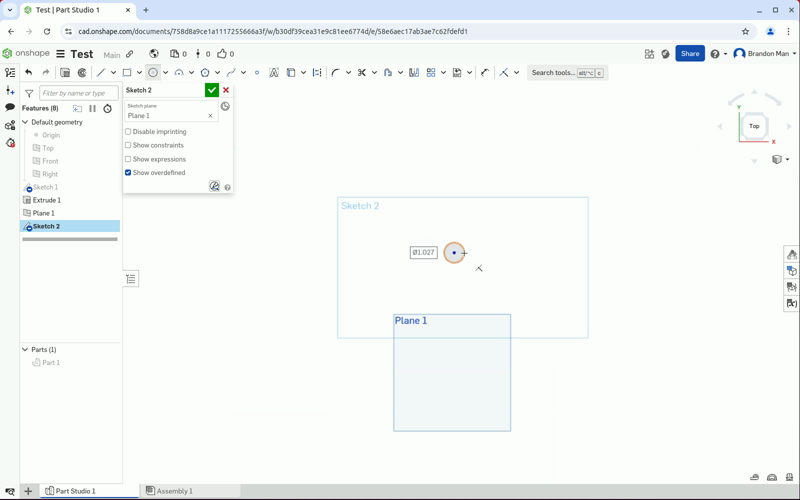
scroll(-6)
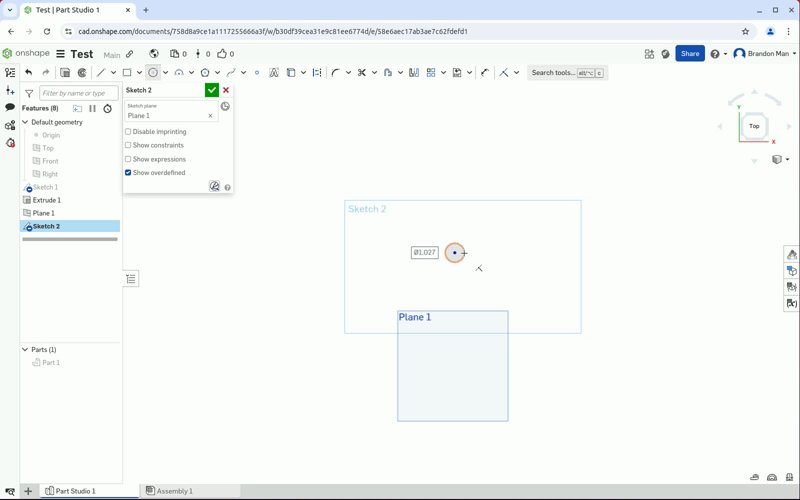
scroll(-6)
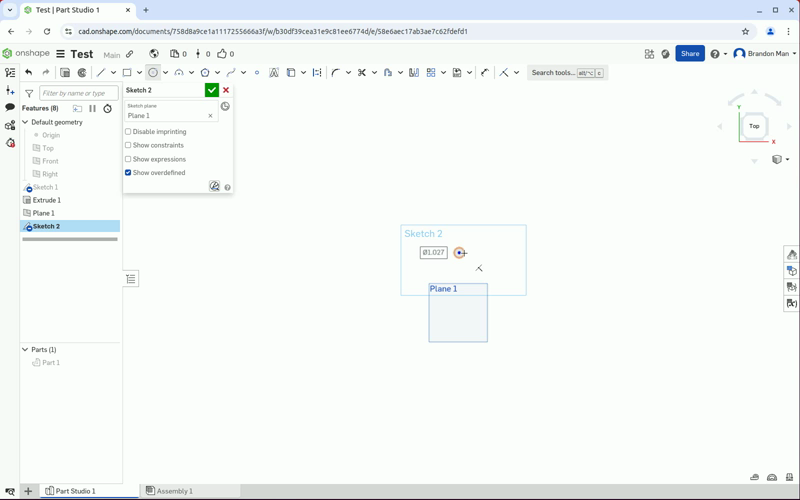
scroll(-6)
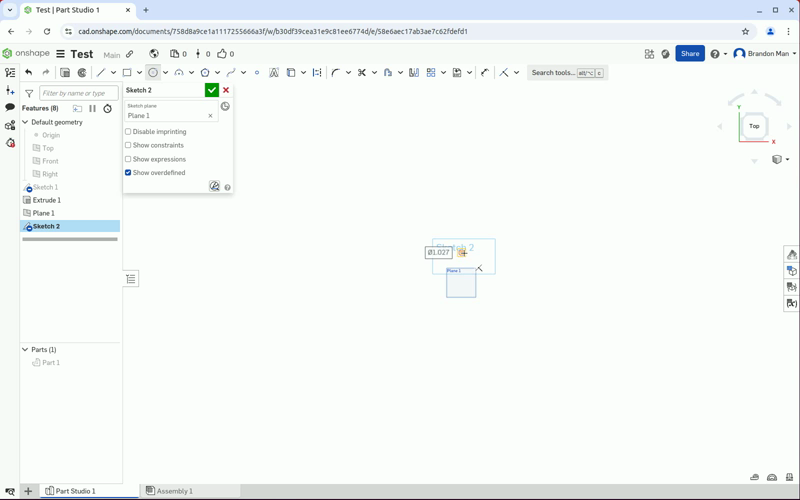
key(esc)
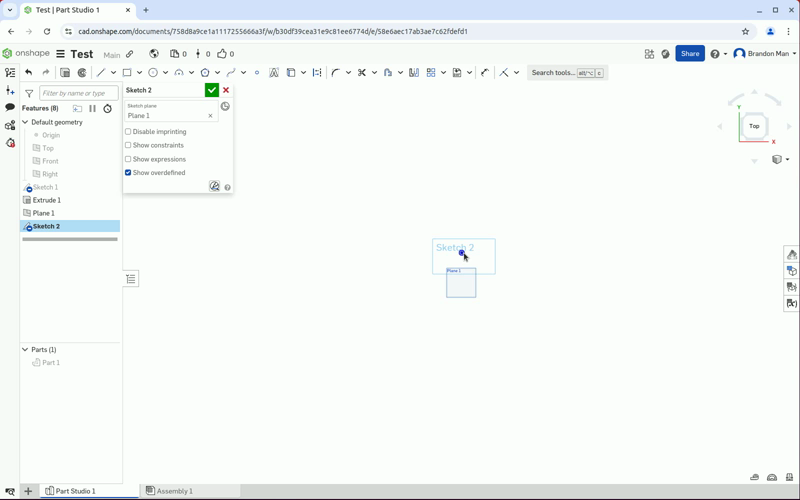
mouse_move(463, 254)
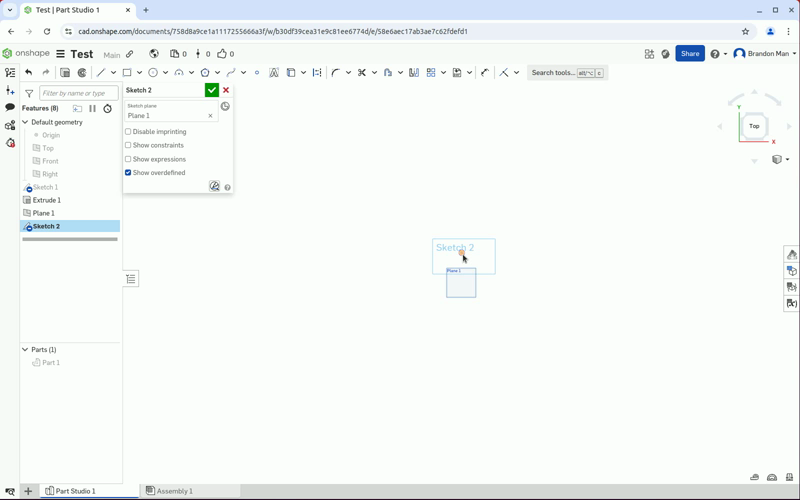
scroll(6)
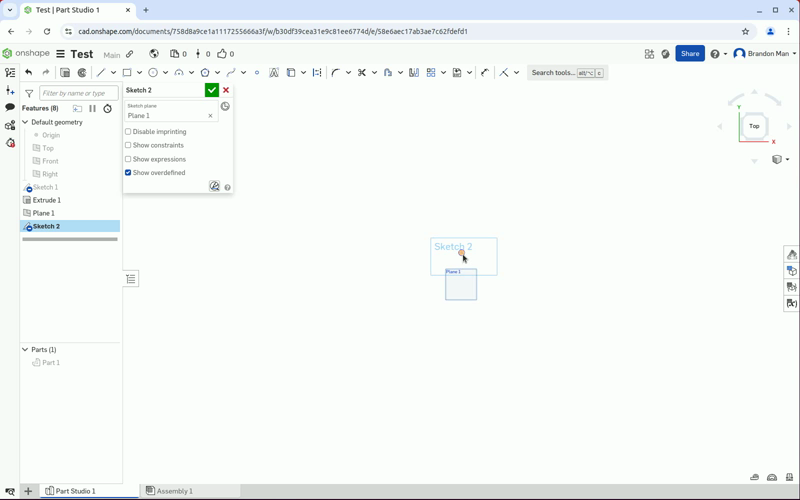
scroll(6)
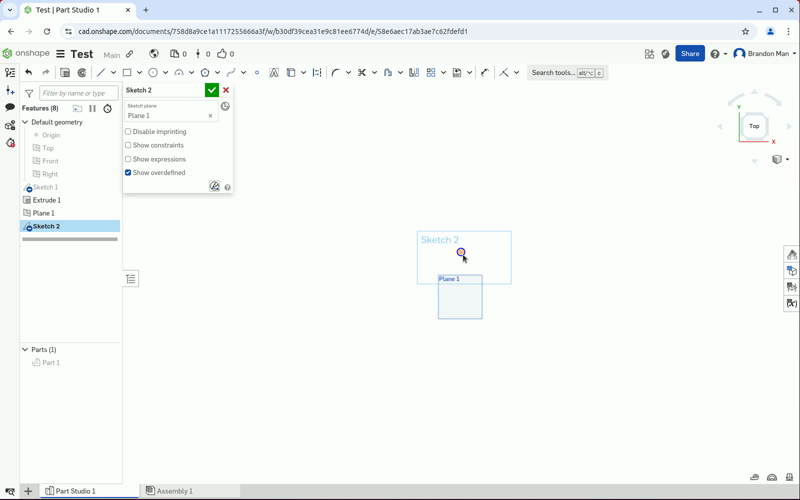
scroll(6)
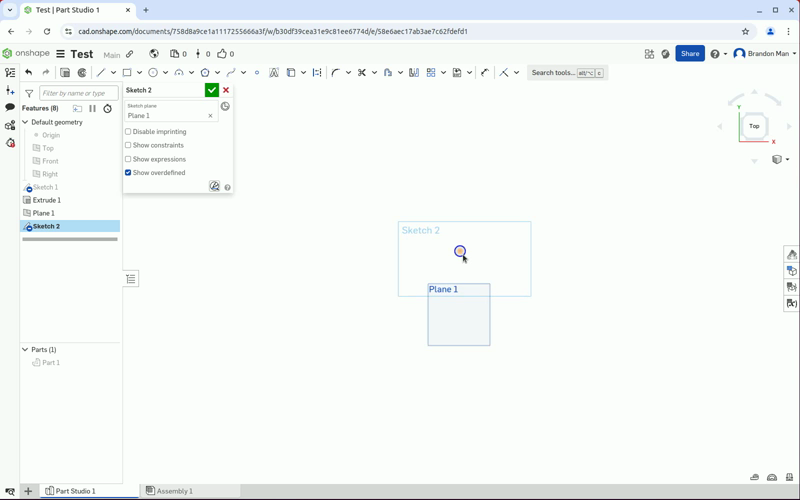
scroll(6)
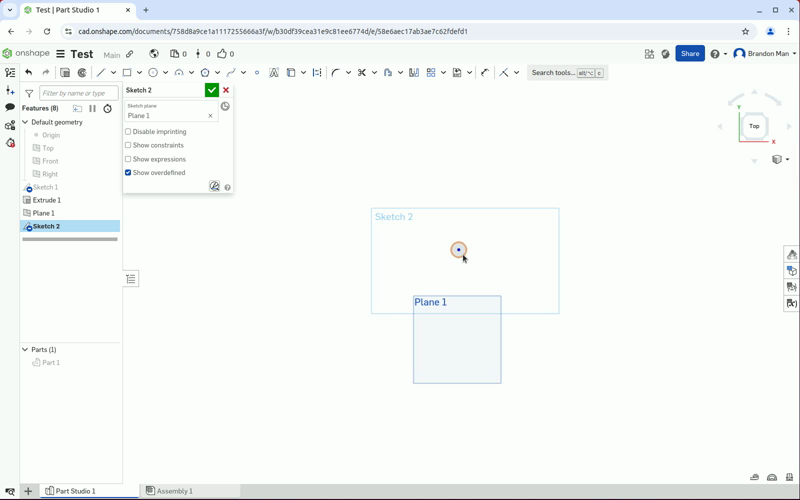
scroll(6)
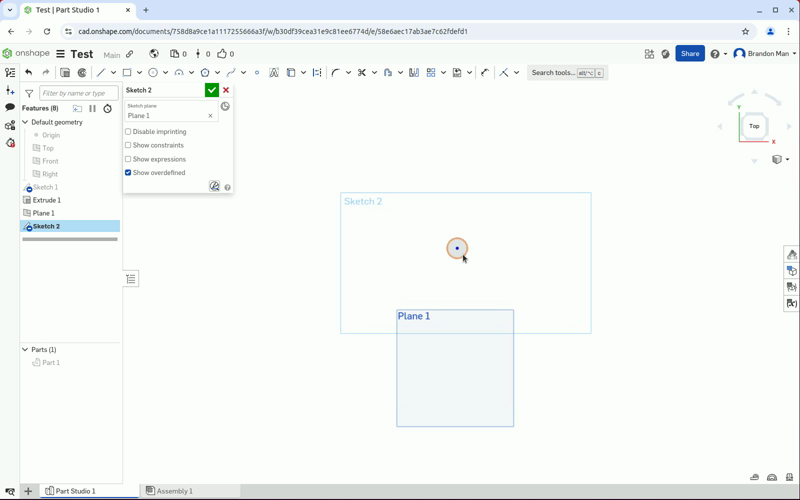
scroll(6)
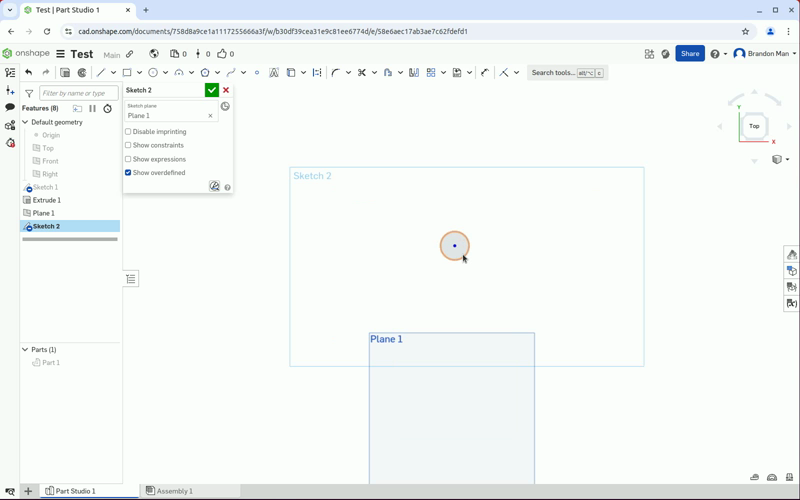
scroll(6)
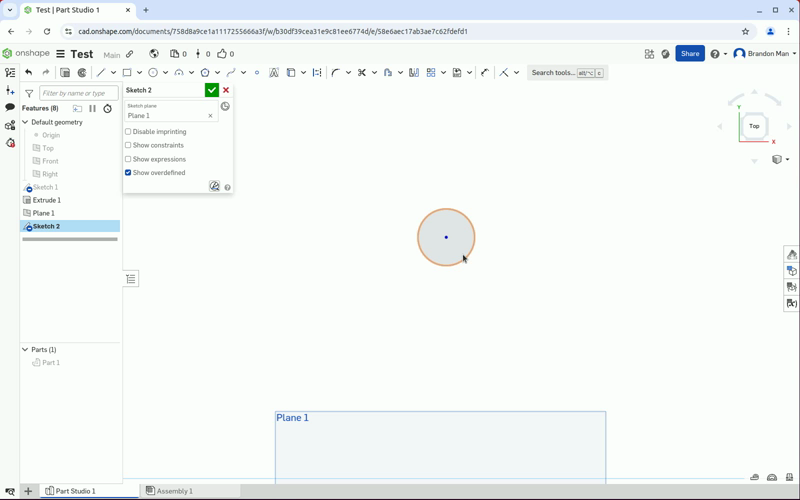
click(463, 254)
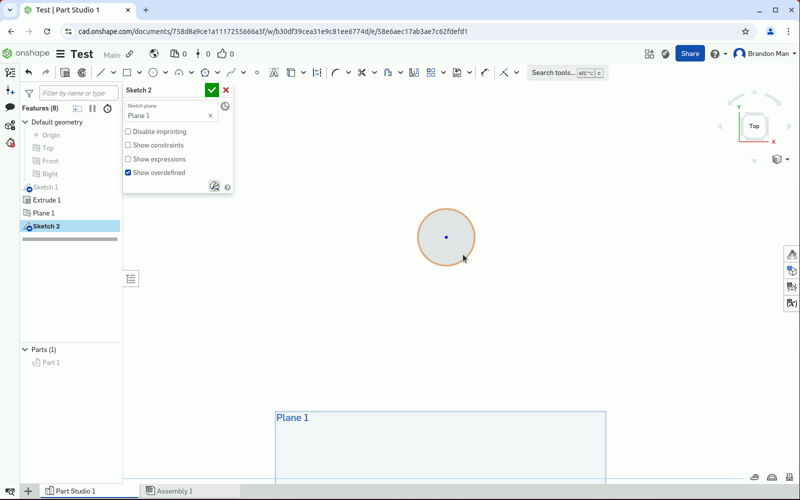
scroll(-6)
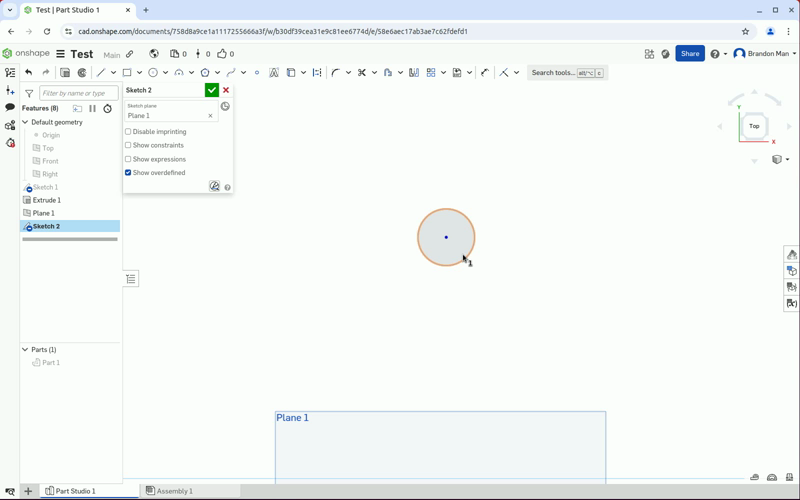
scroll(-6)
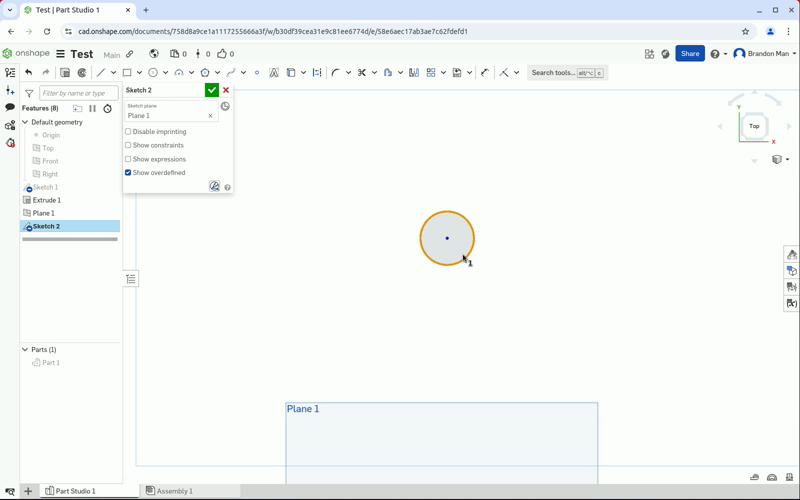
scroll(-6)
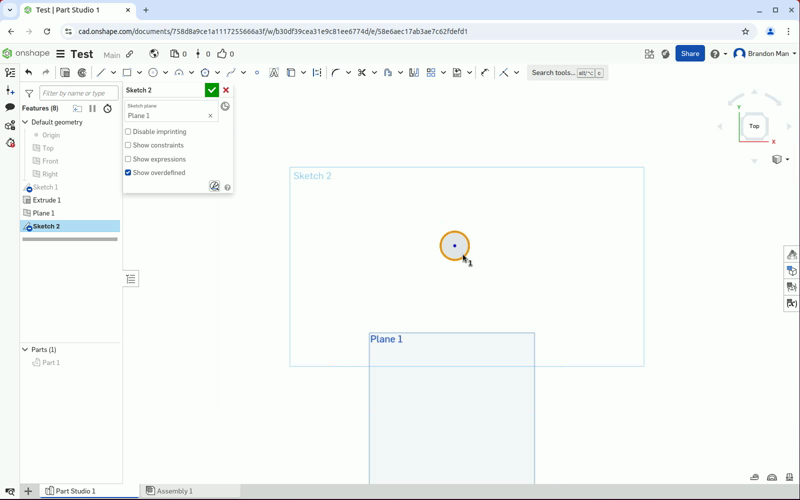
scroll(-6)
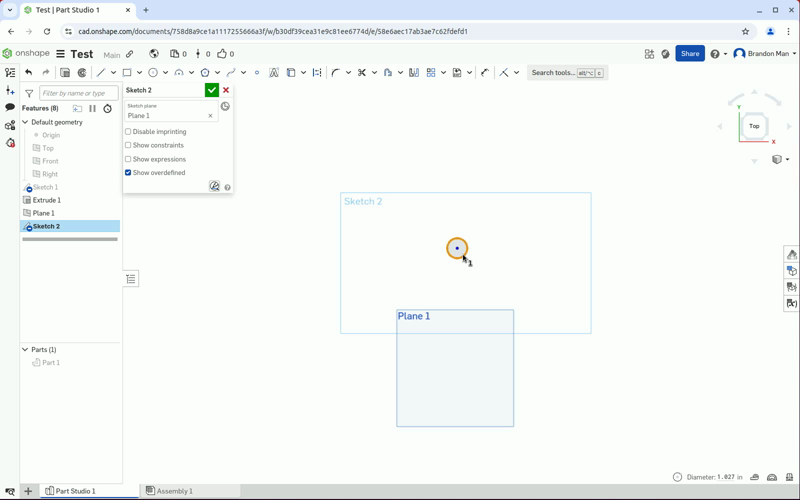
scroll(-6)
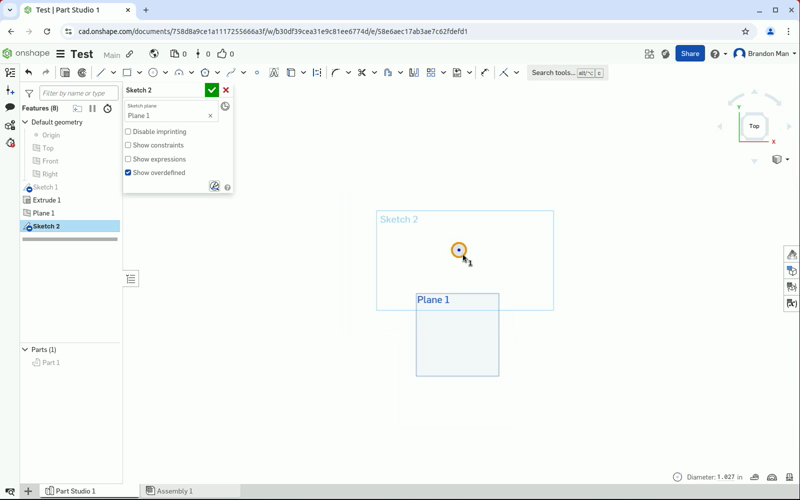
scroll(-6)
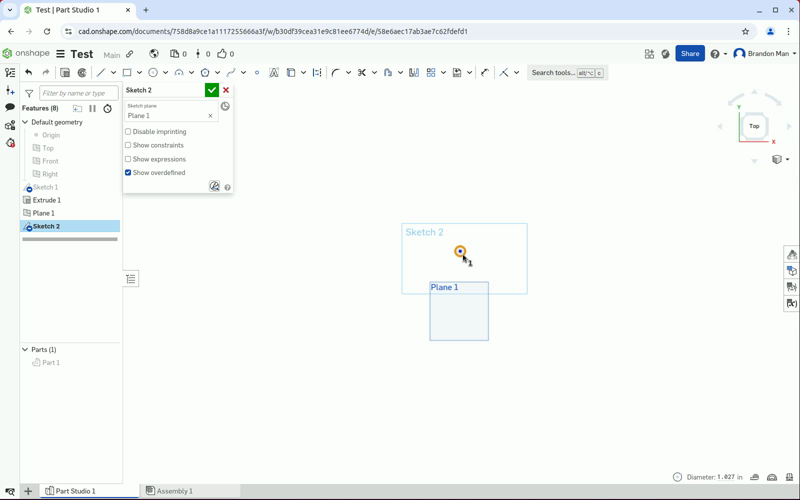
scroll(-6)
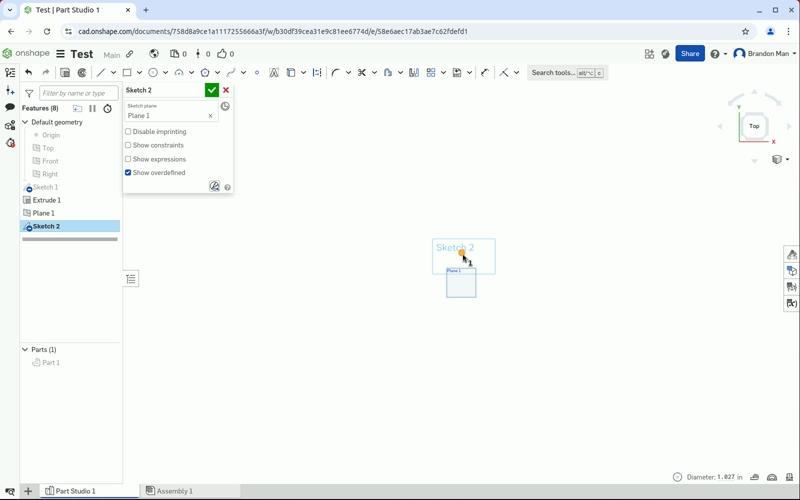
mouse_move(73, 352)
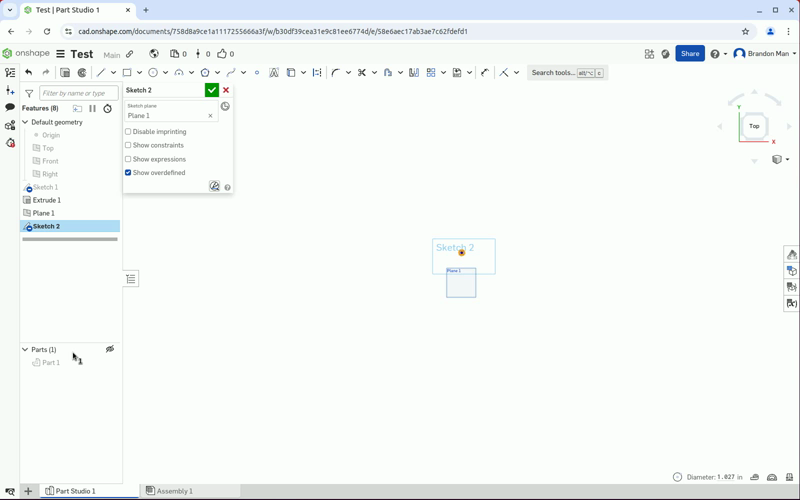
key(shift+y)
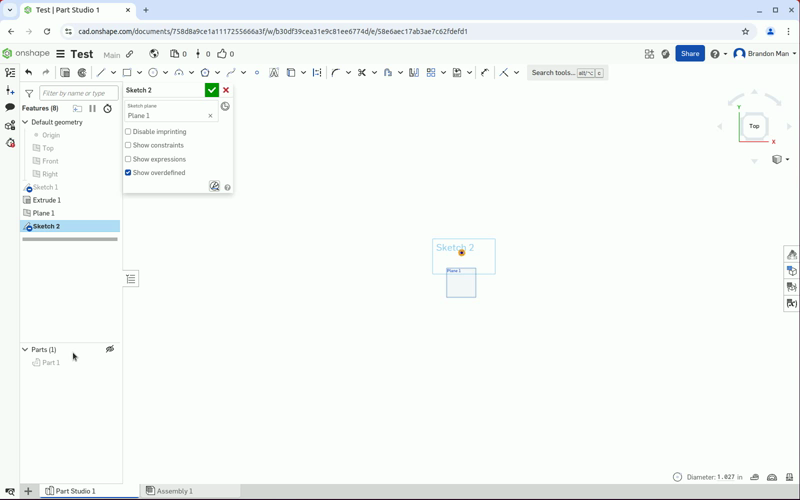
key(shift+e)
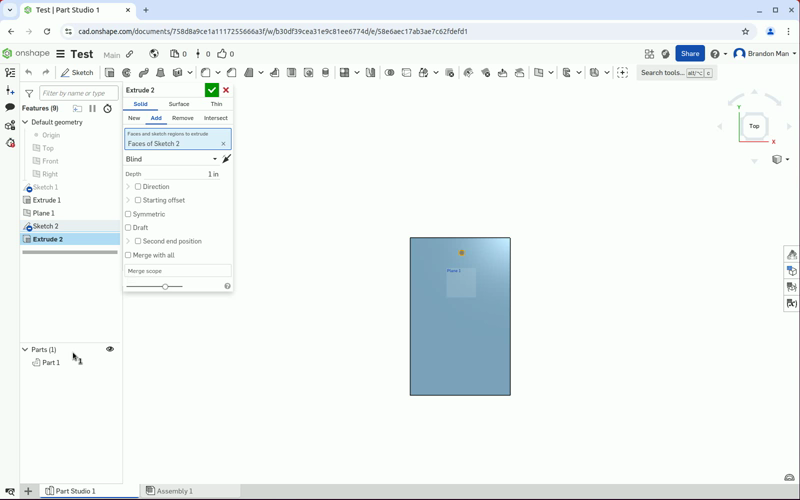
mouse_move(143, 106)
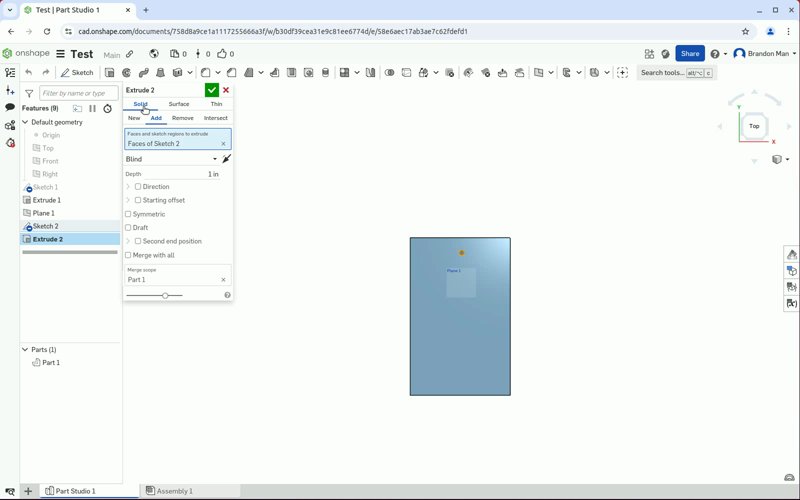
click(143, 106)
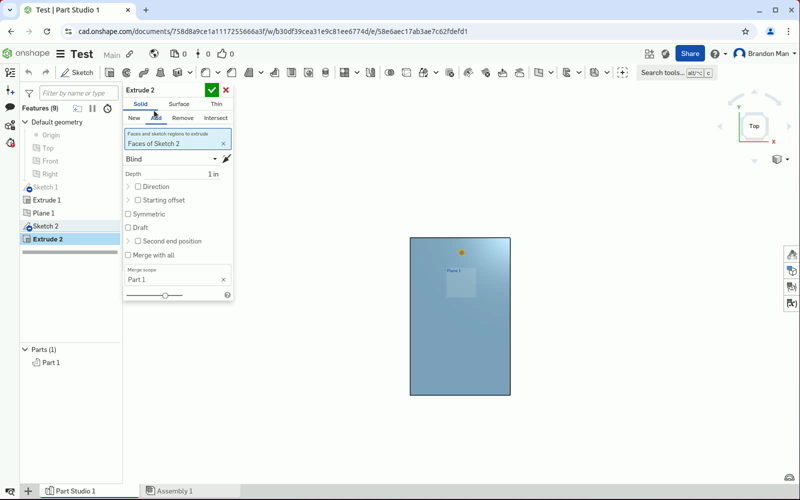
mouse_move(186, 120)
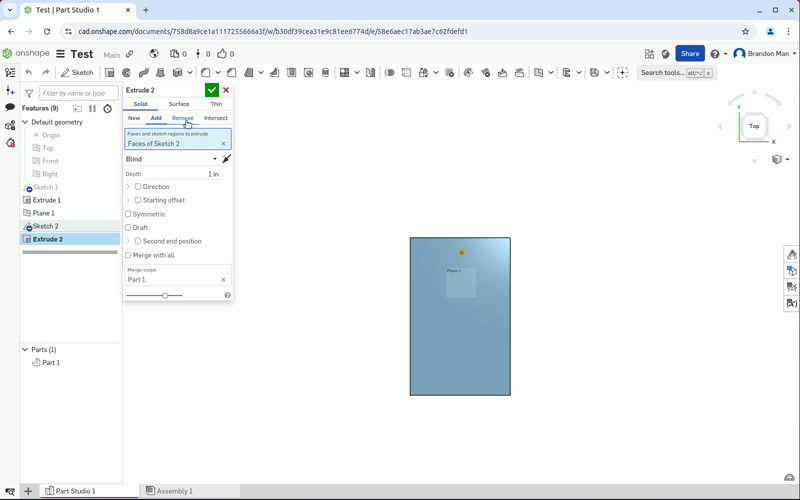
click(186, 120)
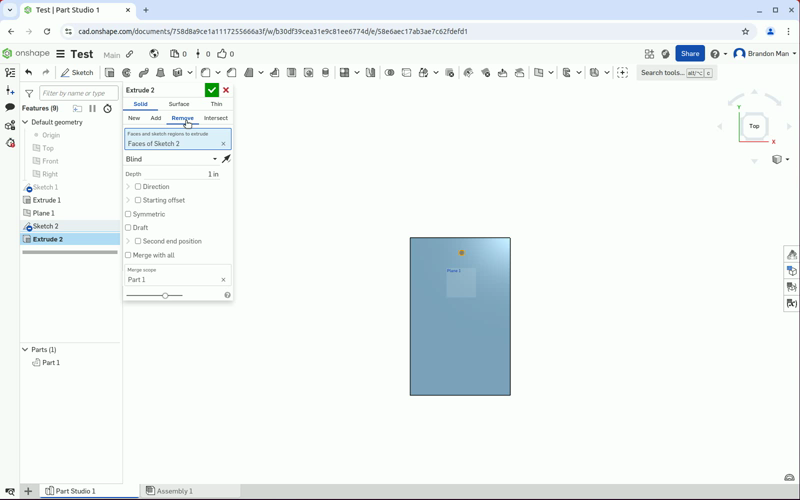
key(tab, 4)
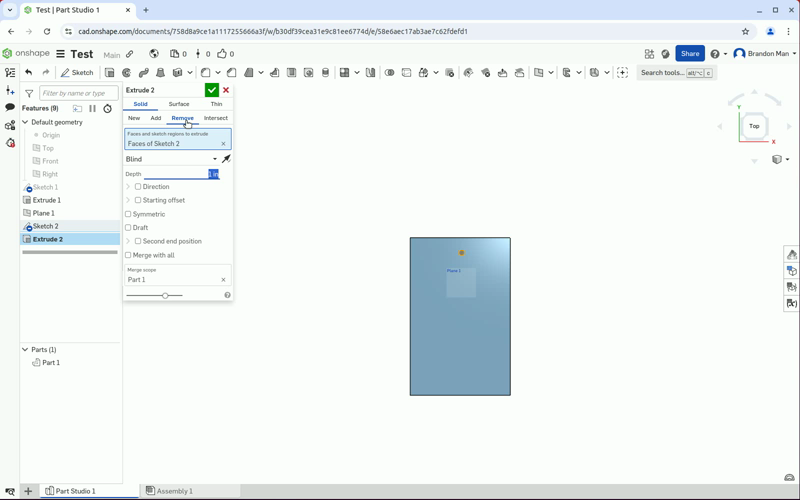
text(0.963)
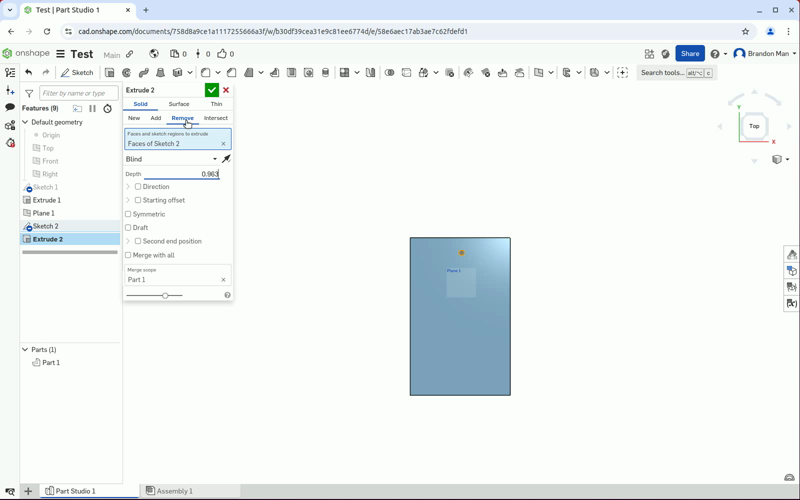
key(tab, 6)
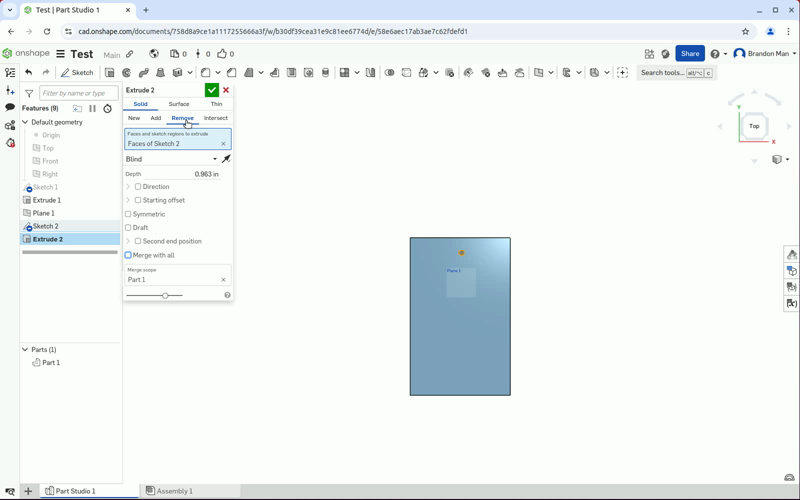
key(space)
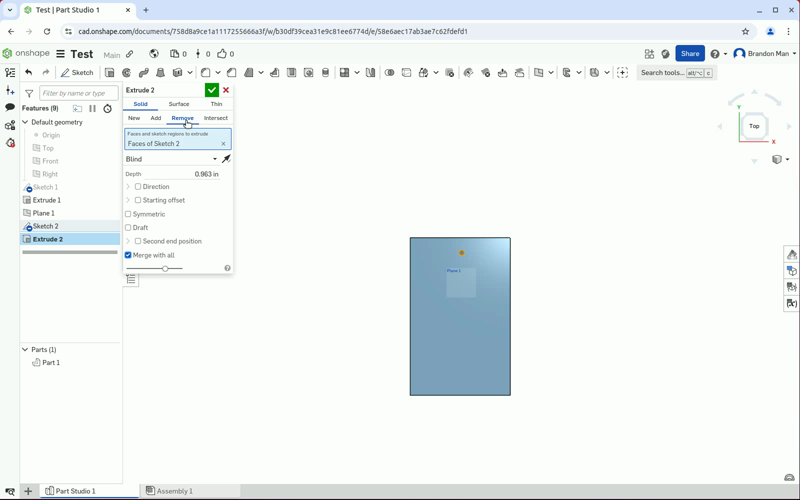
key(enter)
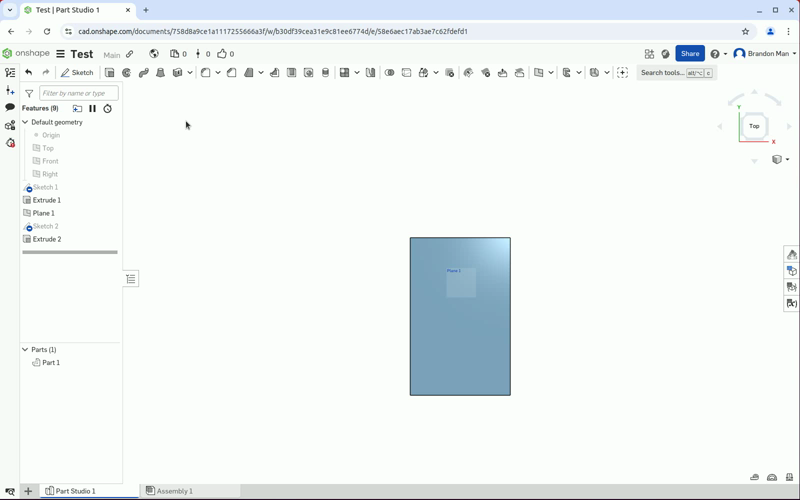
key(shift+h)
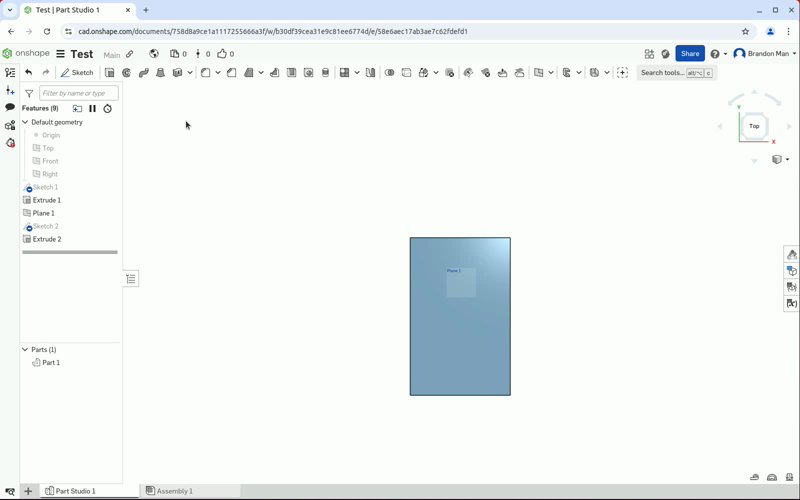
key(shift+h)
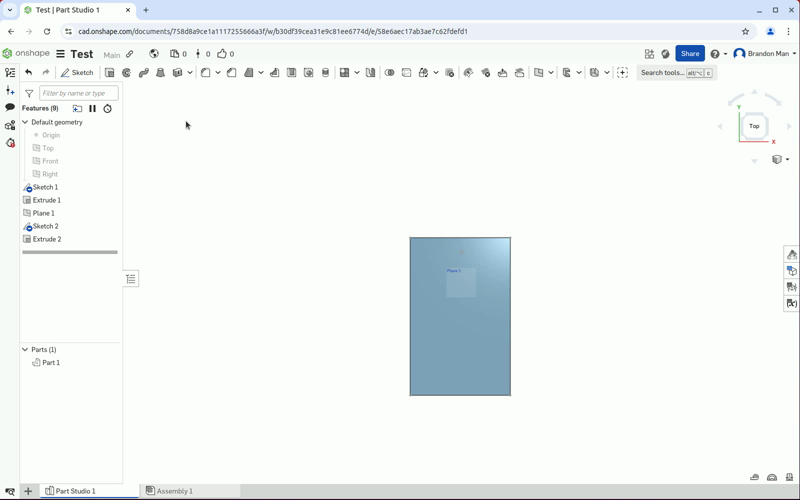
key(shift+7)
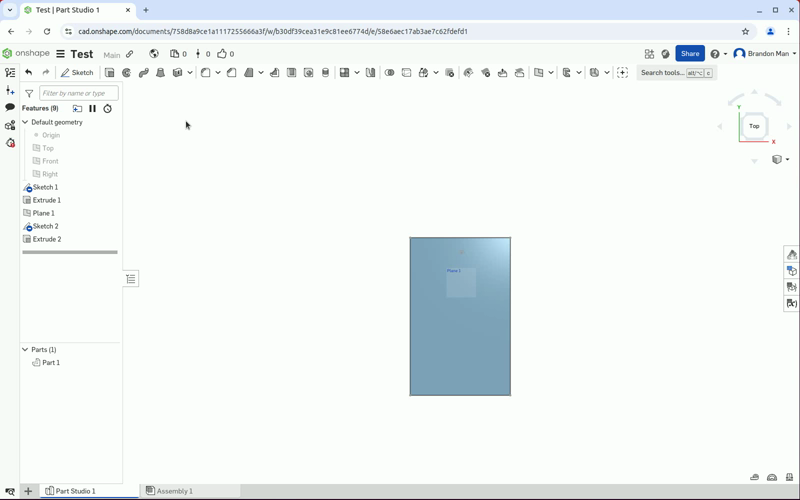
key(up, 3)
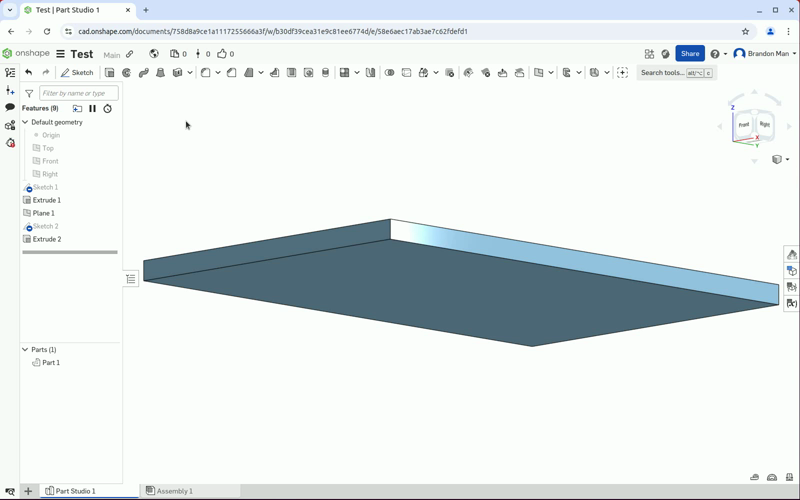
key(left, 3)
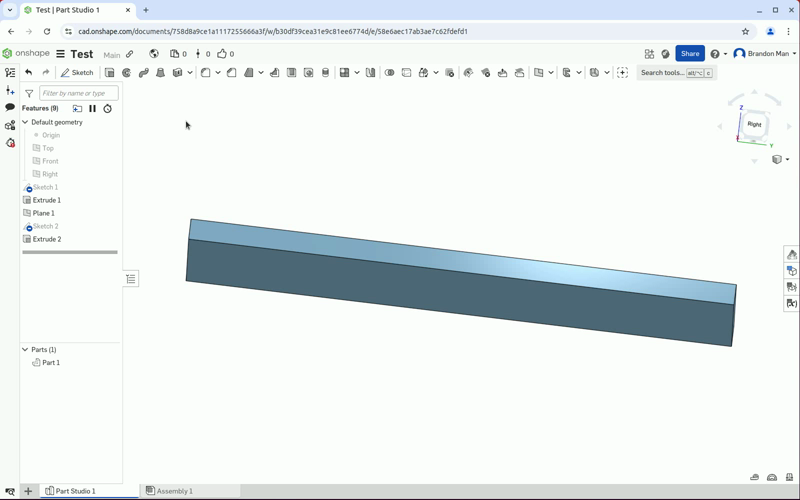
key(right, 3)
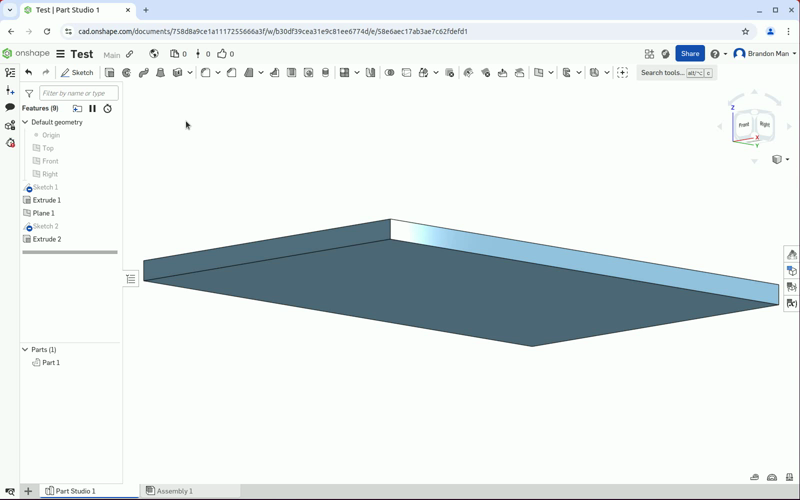
key(down, 3)
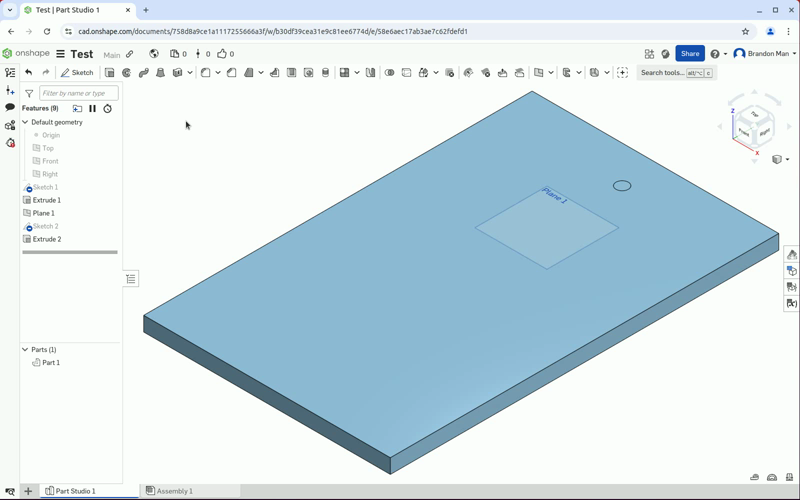
mouse_move(73, 189)
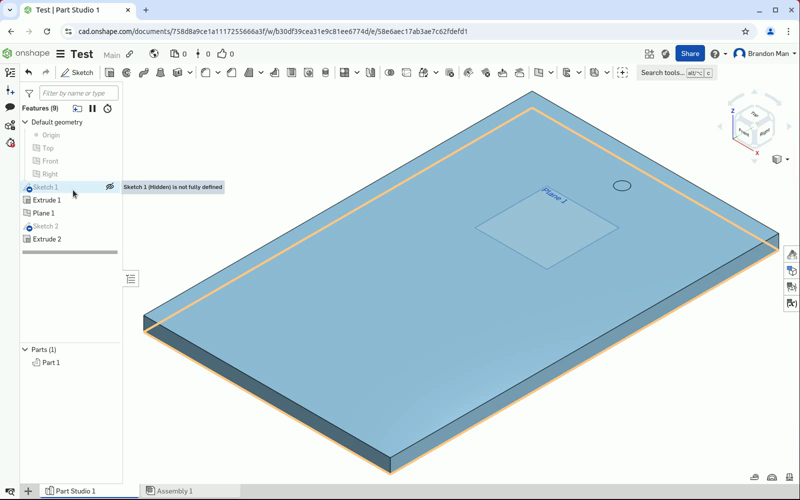
click(73, 189)